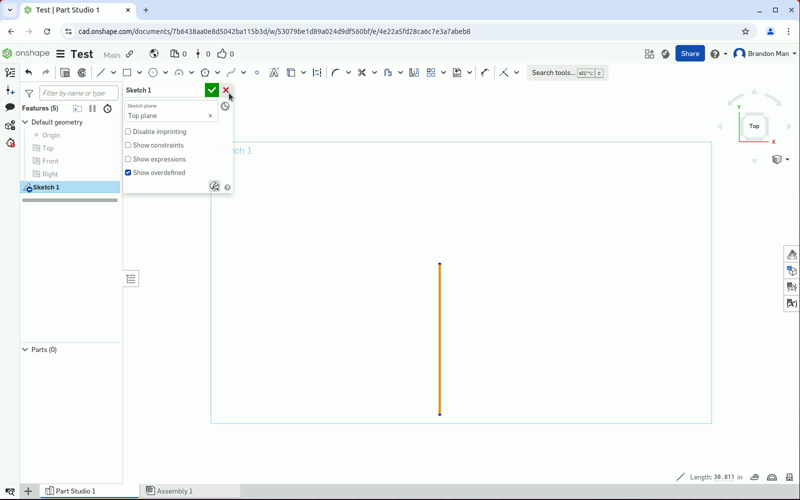
key(shift+h)
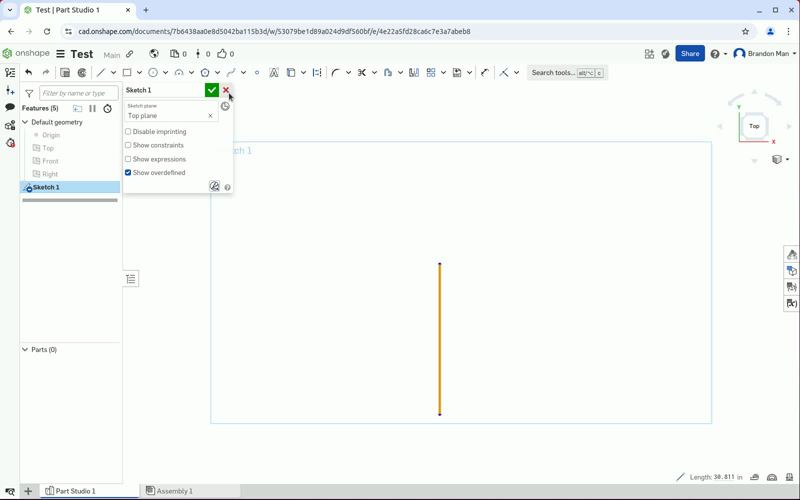
key(shift+s)
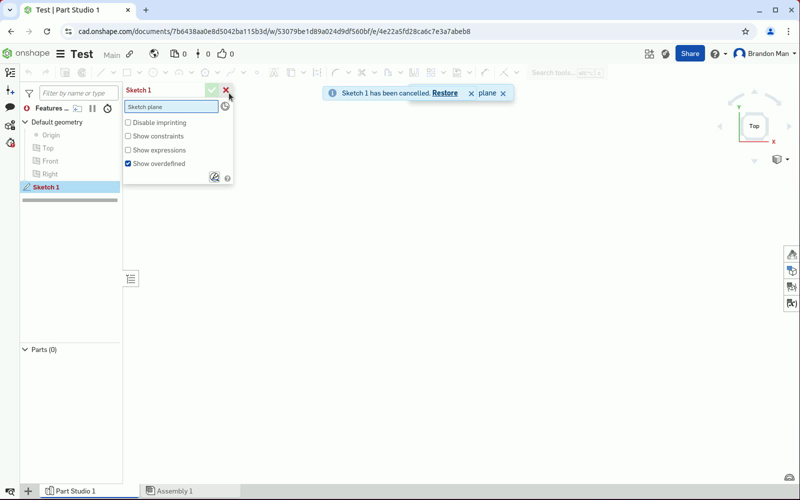
mouse_move(73, 150)
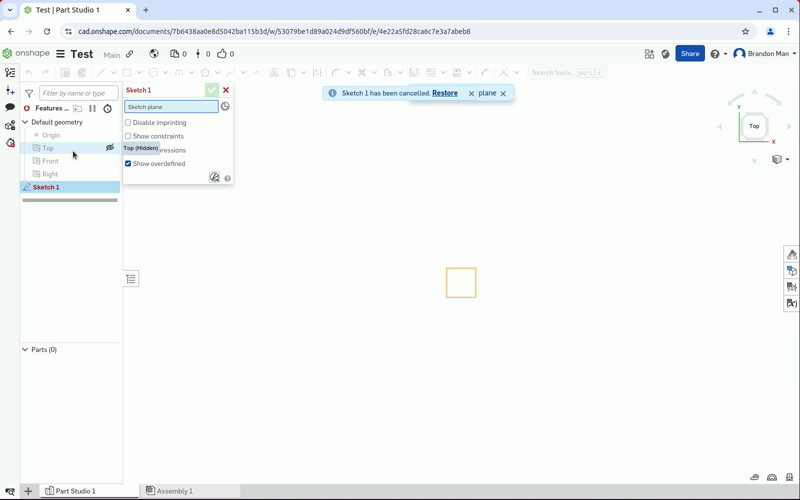
click(73, 150)
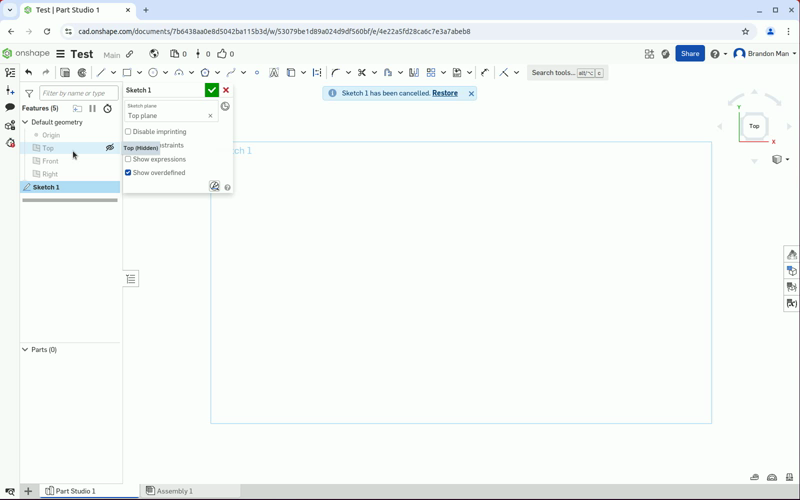
mouse_move(73, 352)
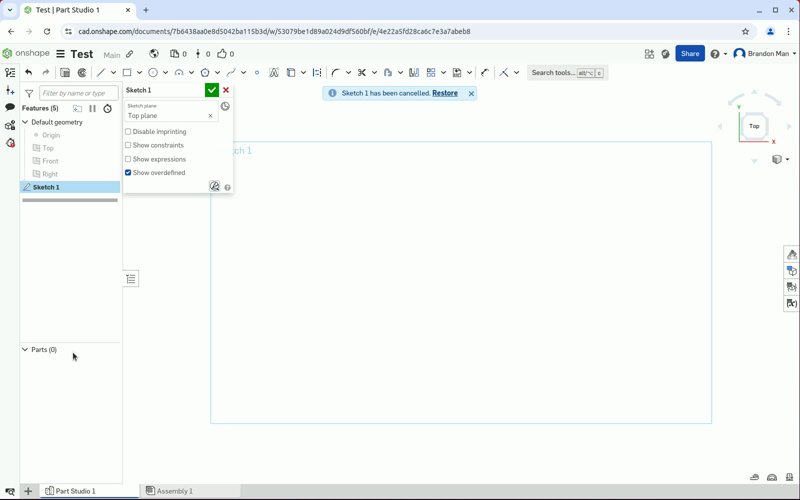
key(y)
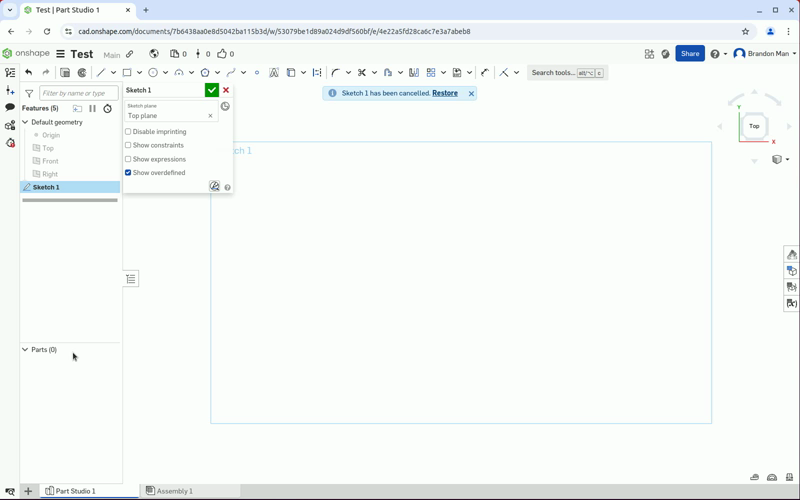
key(c)
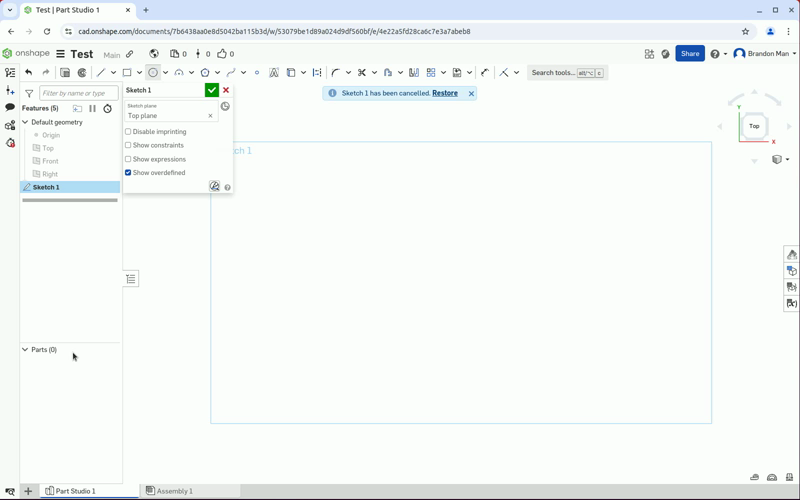
key_down(shift)
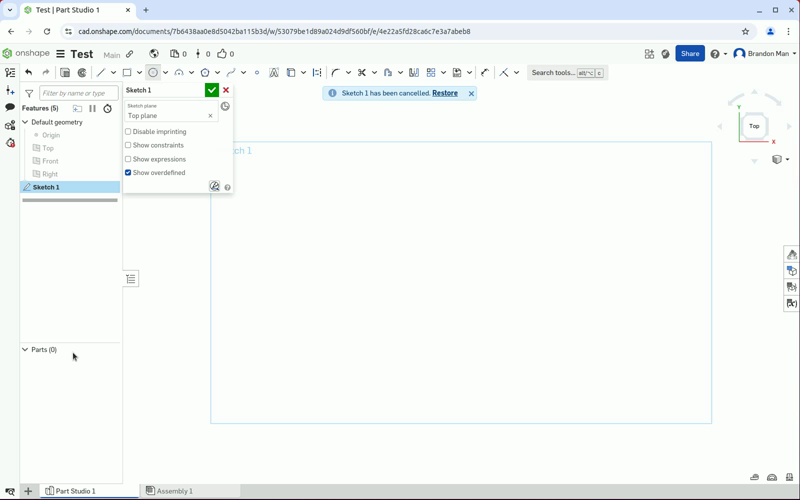
mouse_move(461, 282)
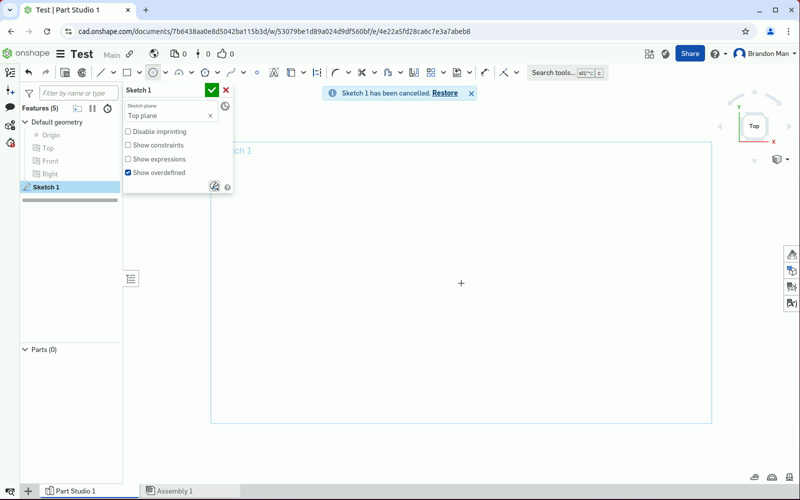
click(461, 282)
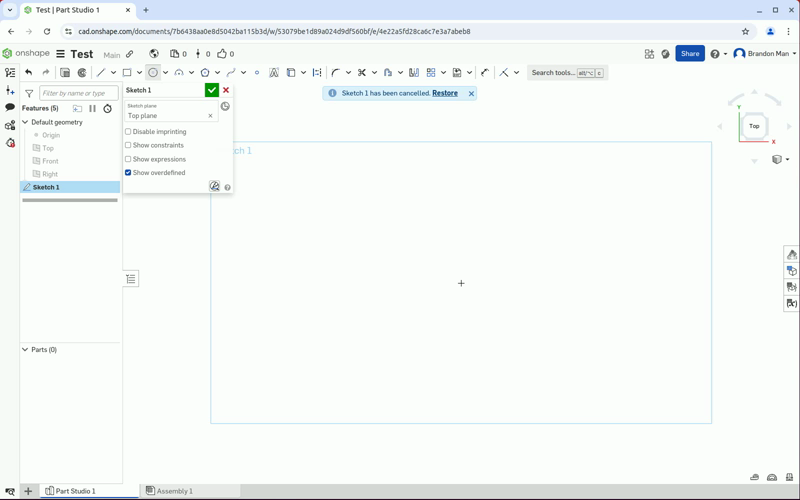
key_up(shift)
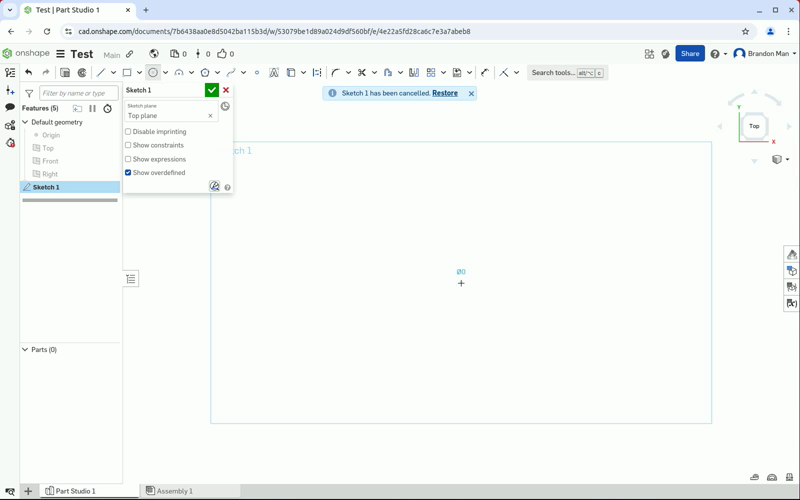
mouse_move(574, 282)
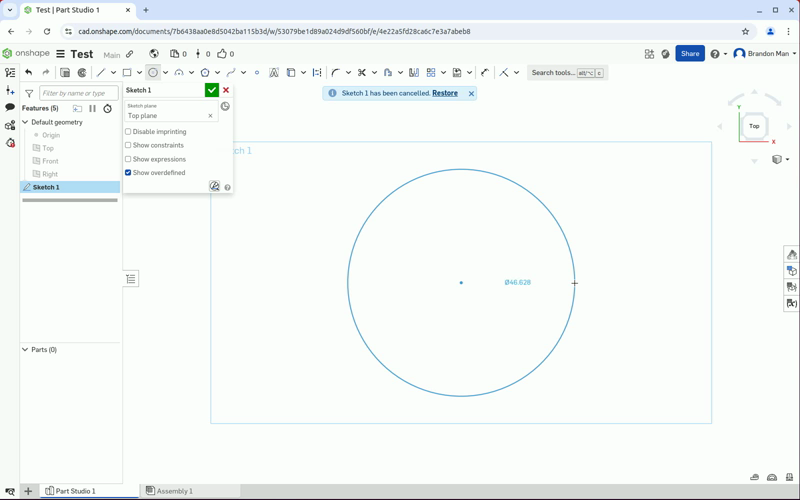
click(574, 282)
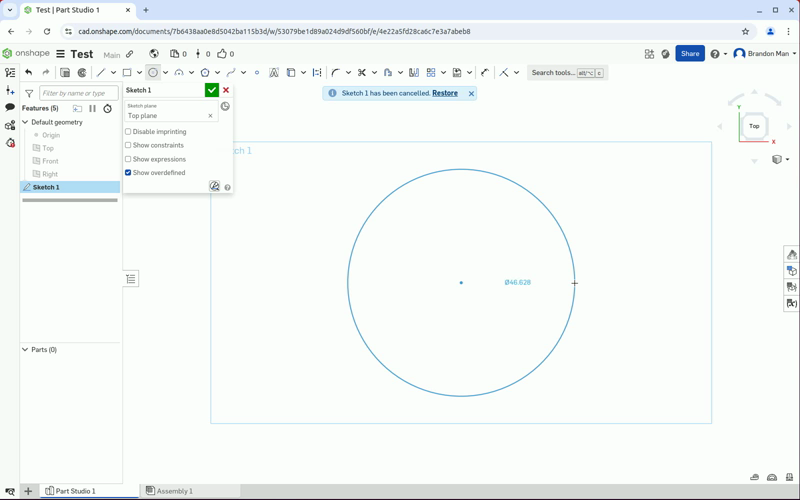
key(esc)
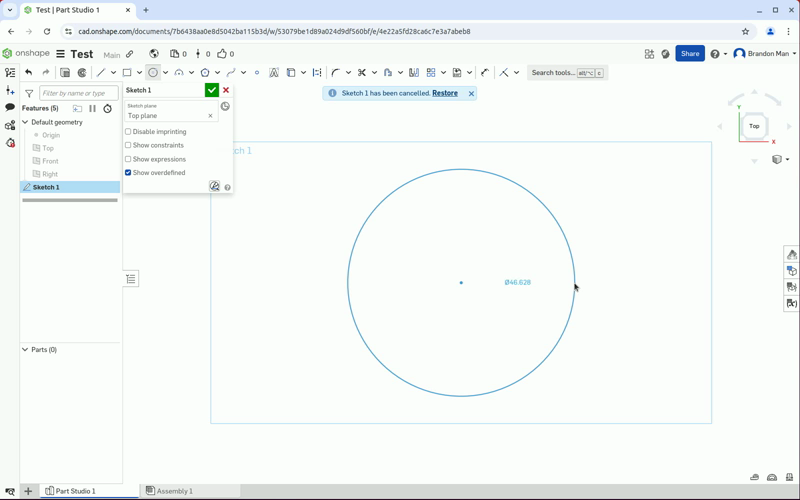
key(c)
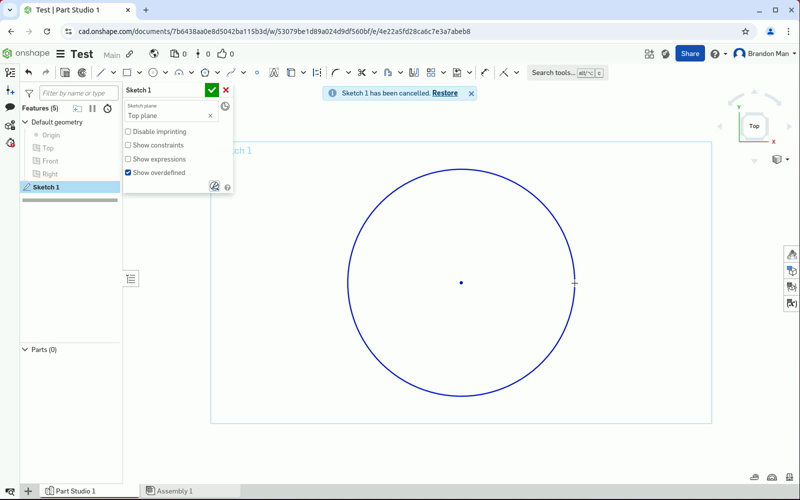
key_down(shift)
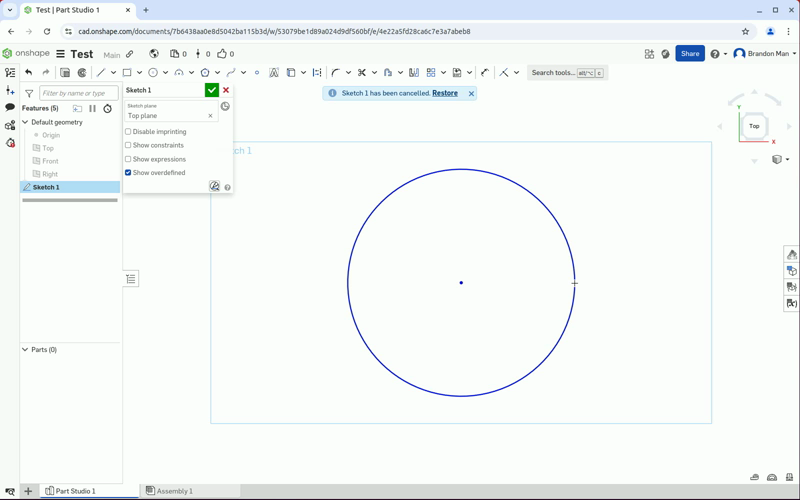
mouse_move(461, 282)
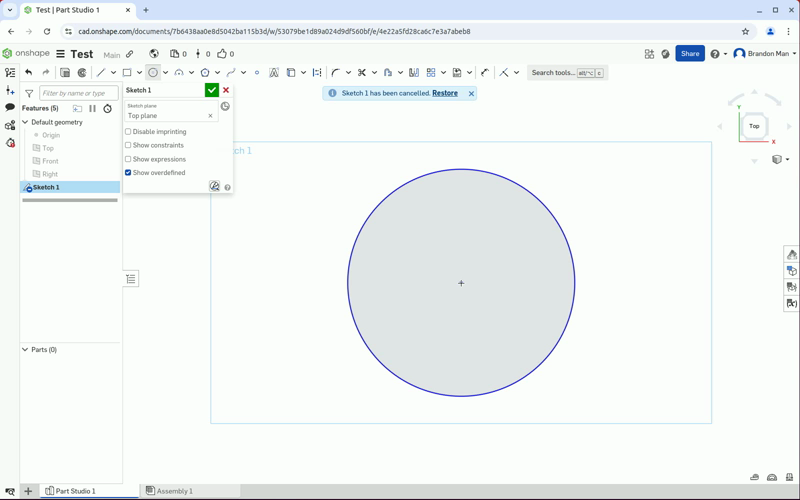
click(461, 282)
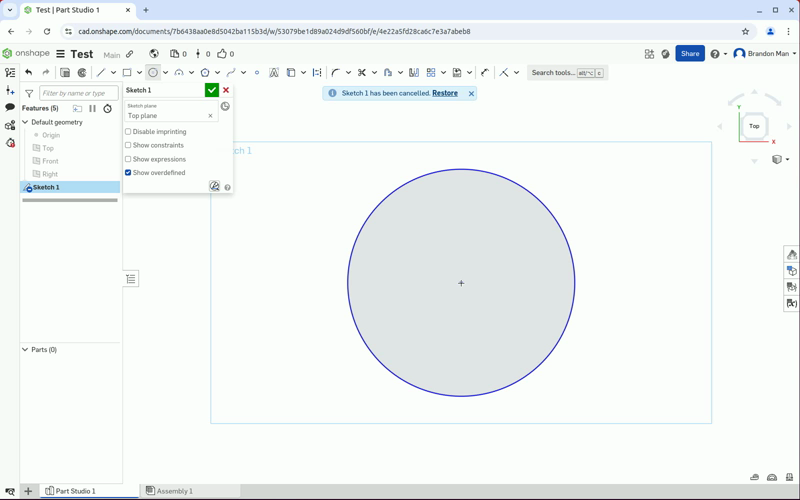
key_up(shift)
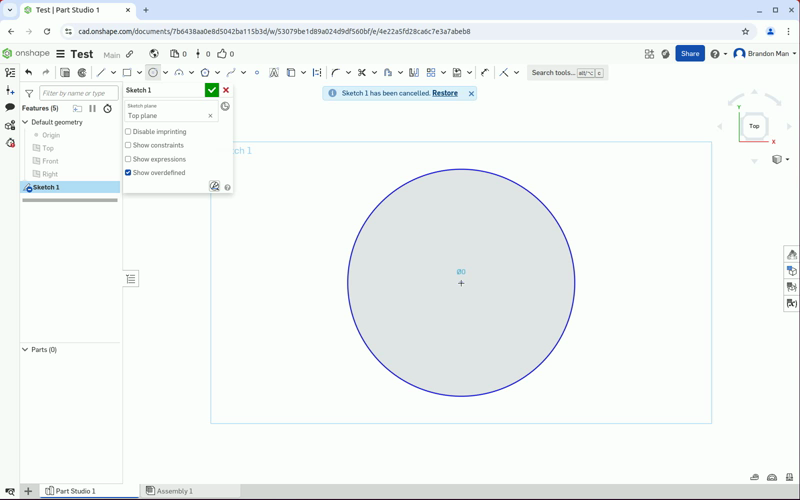
mouse_move(522, 282)
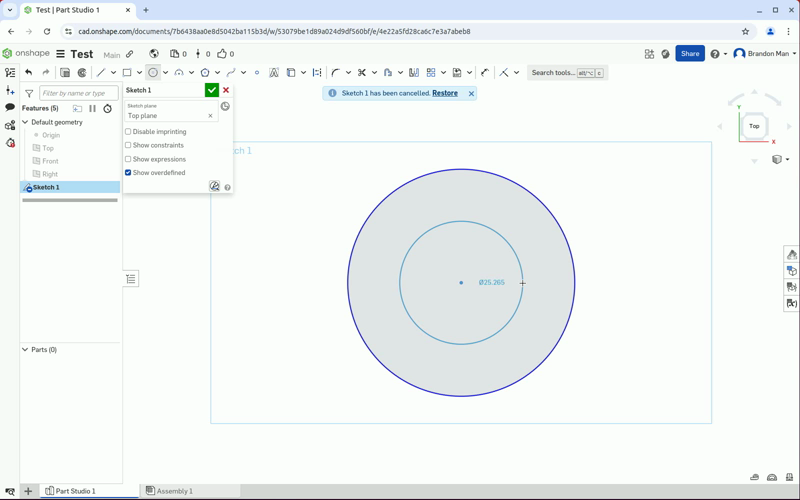
click(522, 282)
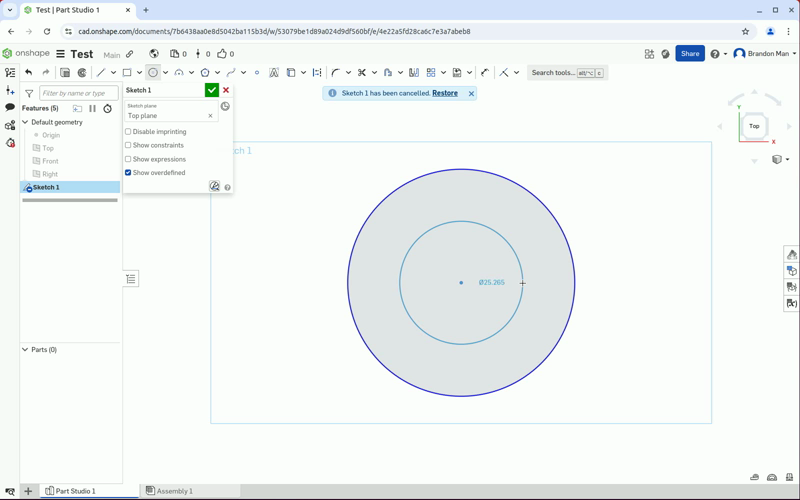
key(esc)
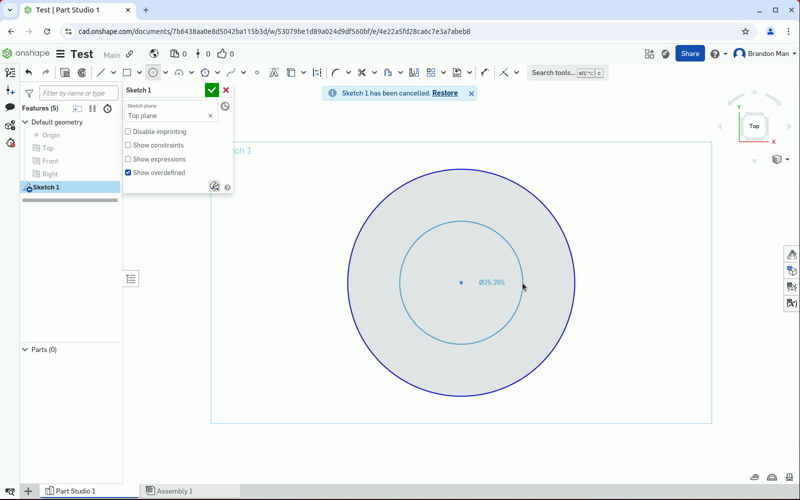
mouse_move(412, 207)
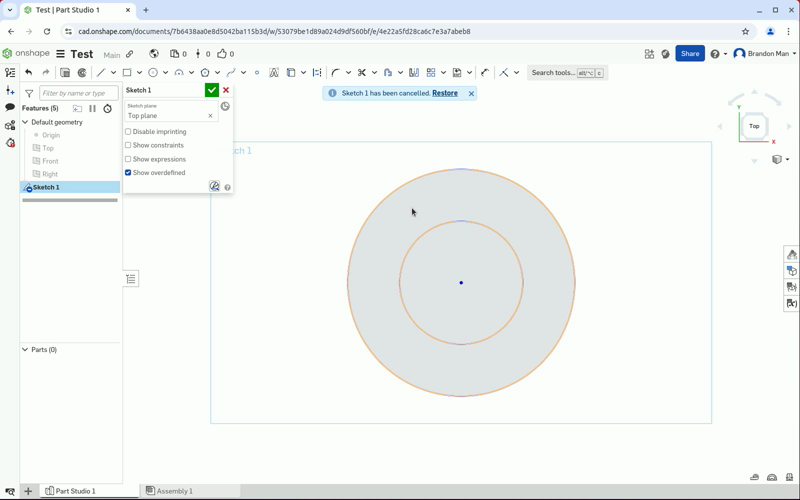
click(412, 207)
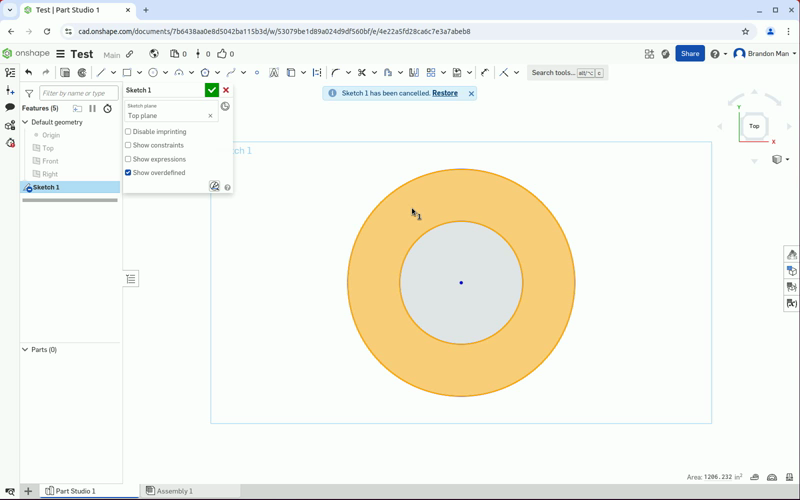
mouse_move(73, 352)
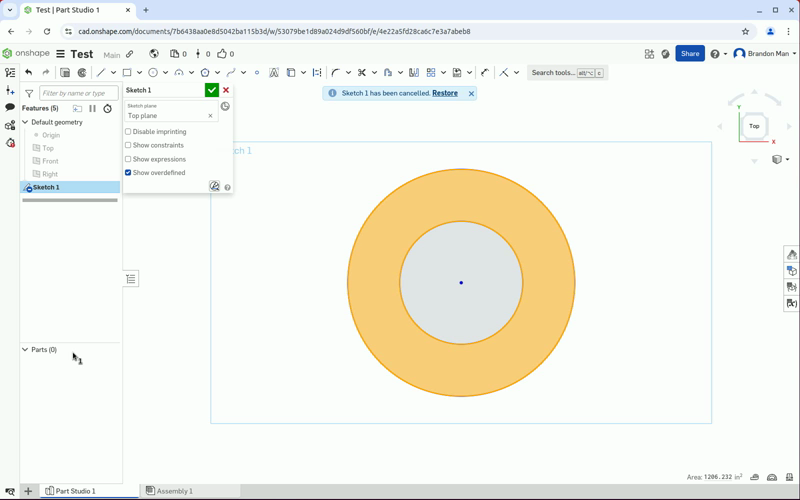
key(shift+y)
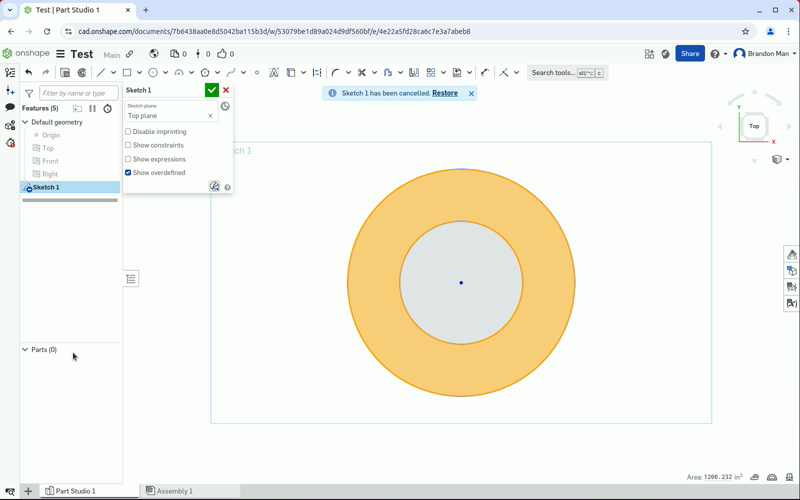
key(shift+e)
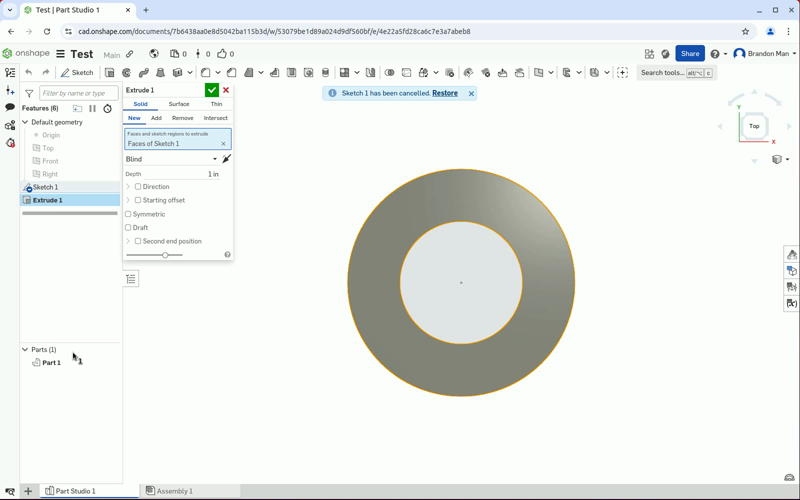
mouse_move(143, 106)
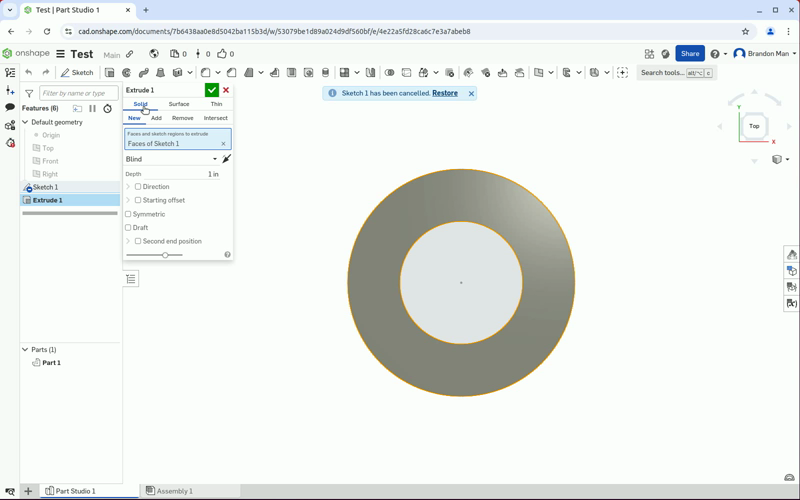
click(143, 106)
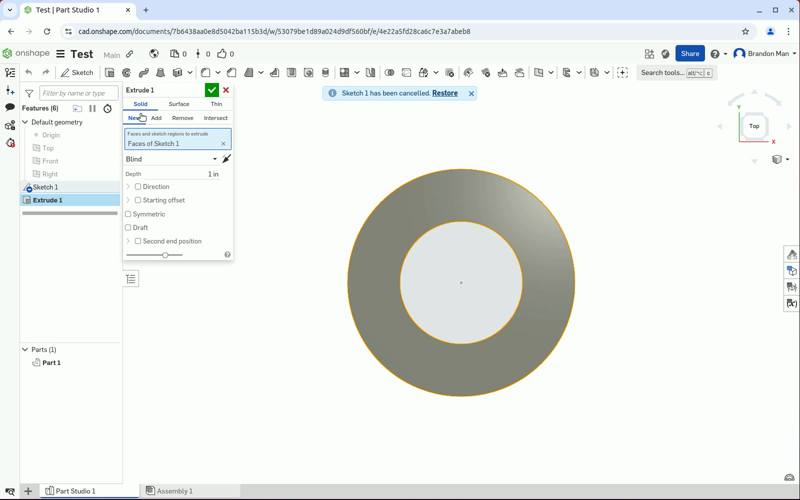
mouse_move(137, 120)
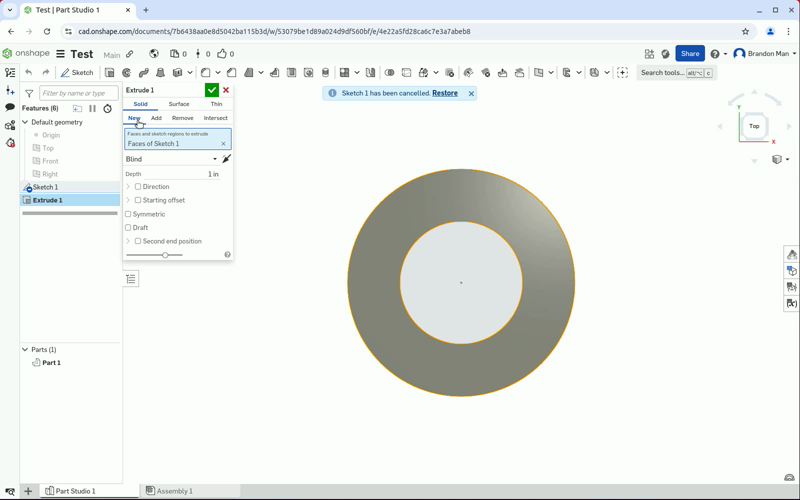
click(137, 120)
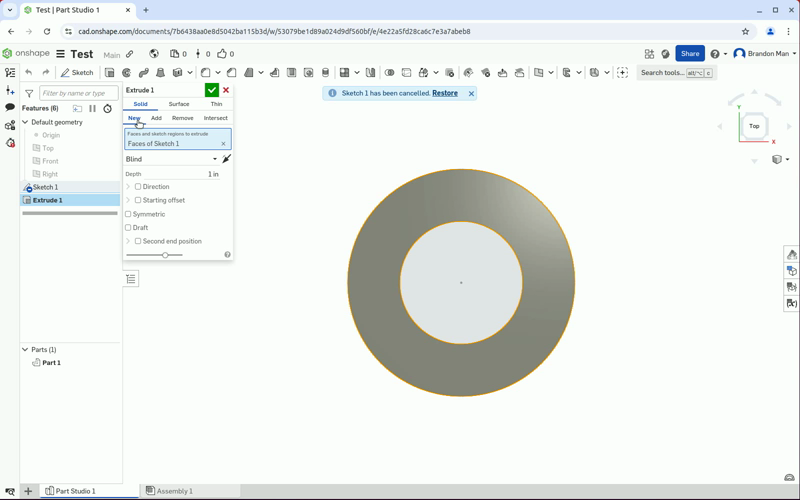
key(tab, 4)
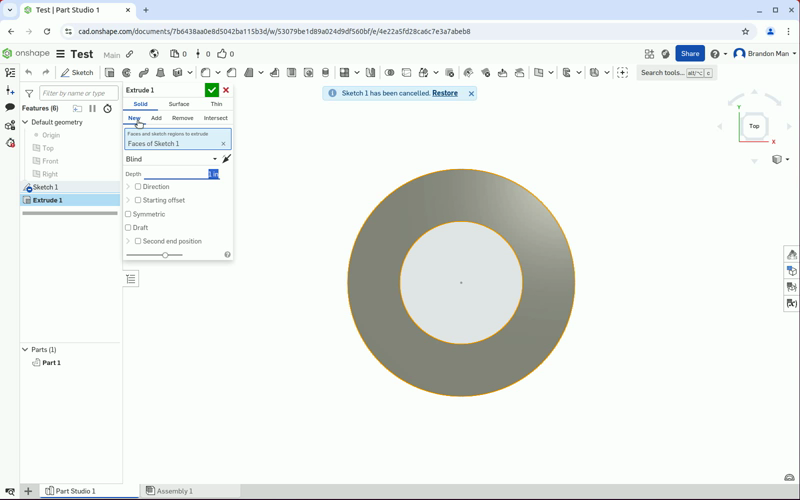
text(19.257)
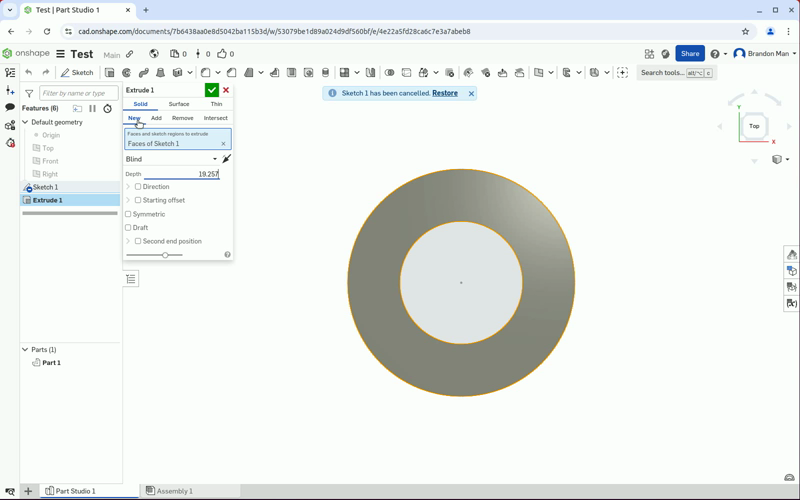
key(enter)
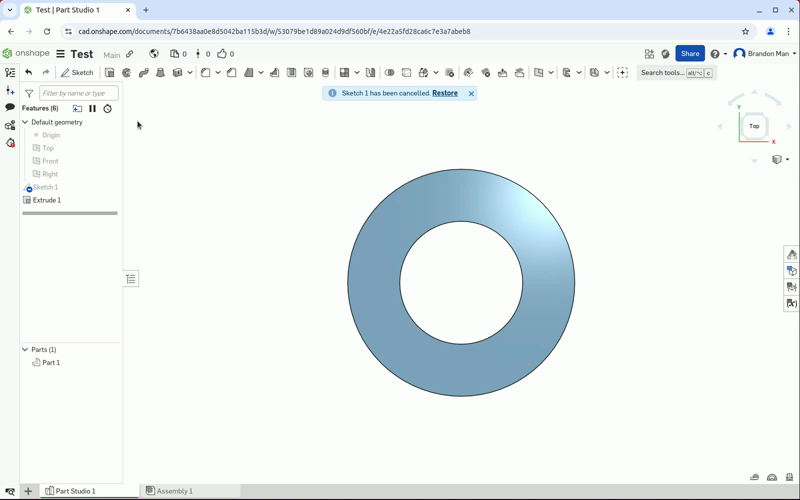
key(shift+h)
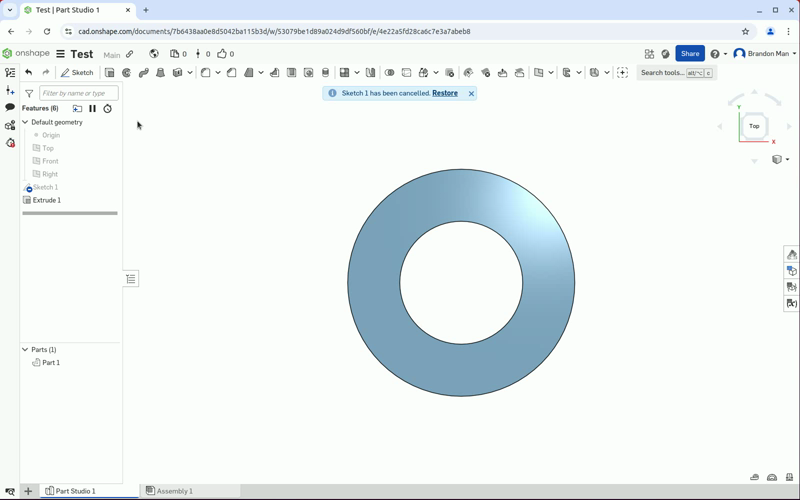
key(shift+h)
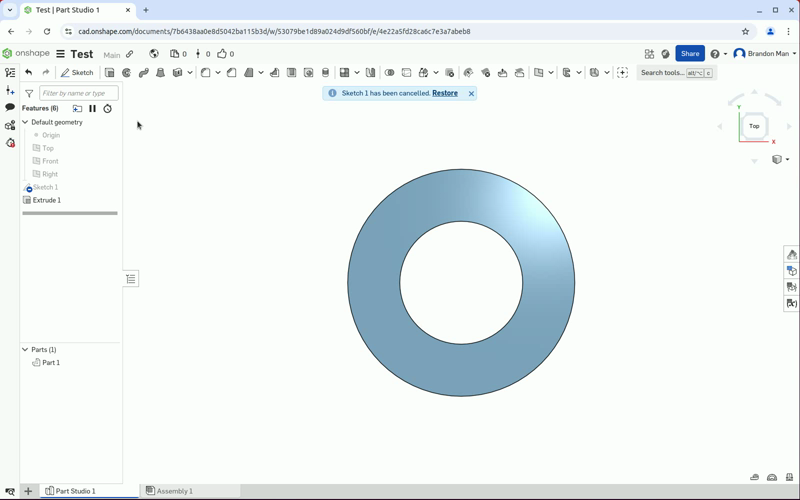
mouse_move(73, 189)
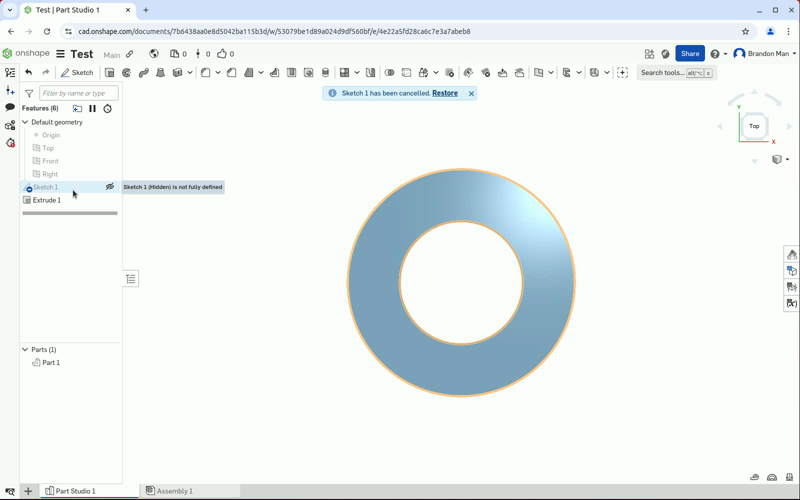
click(73, 189)
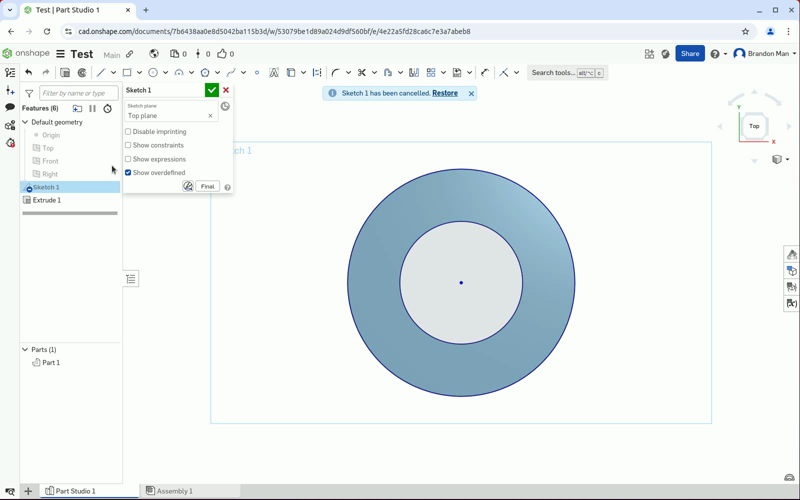
mouse_move(229, 92)
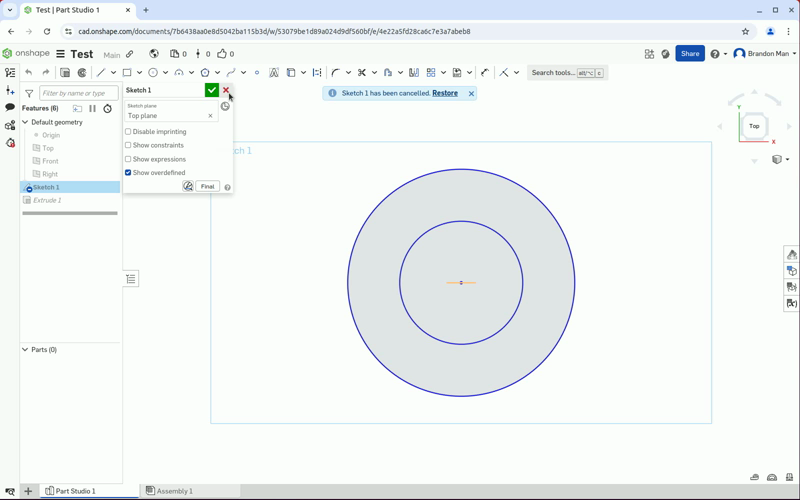
click(229, 92)
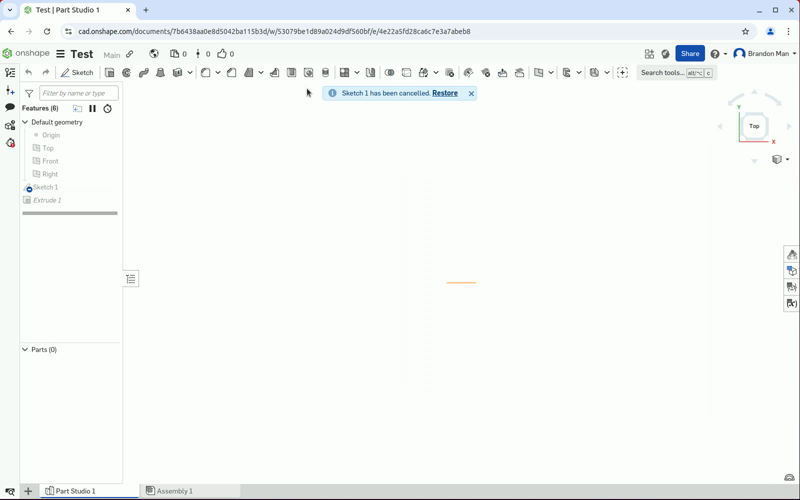
mouse_move(541, 75)
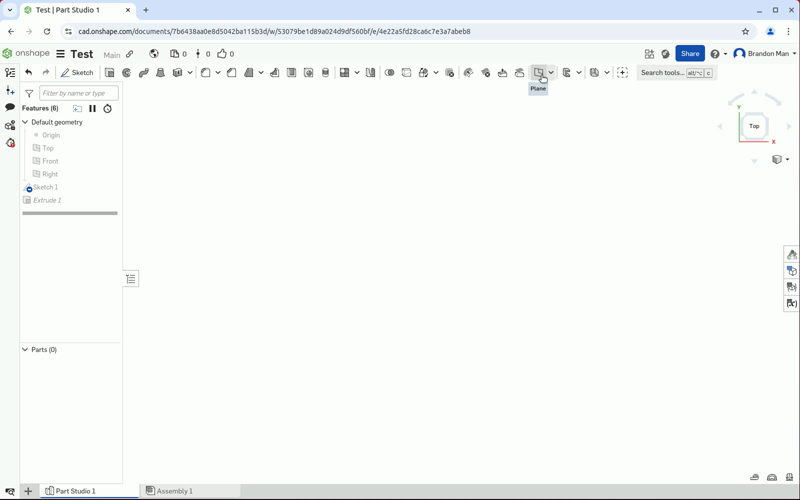
click(541, 75)
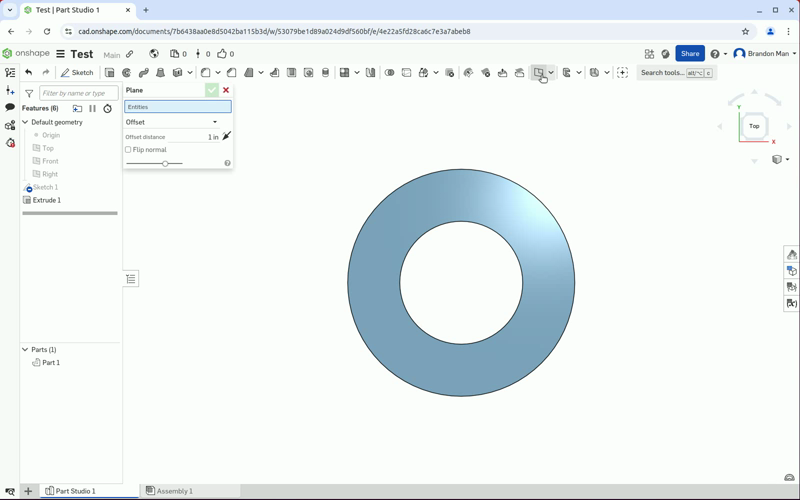
mouse_move(73, 150)
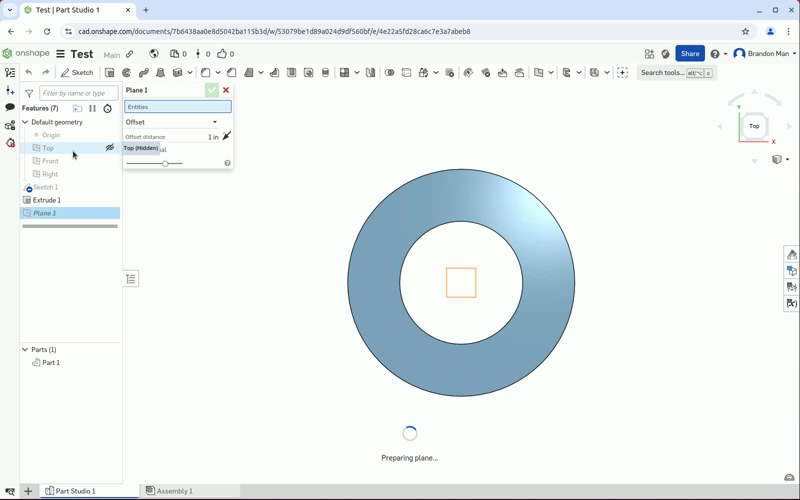
click(73, 150)
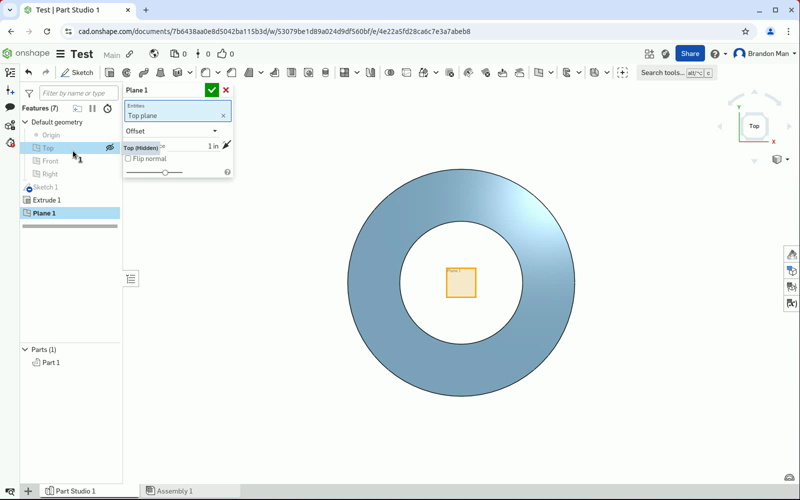
key(tab, 2)
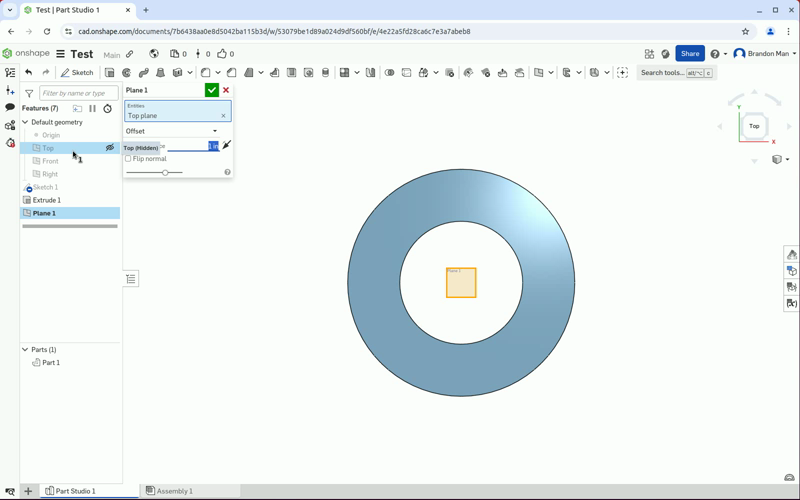
text(19.257)
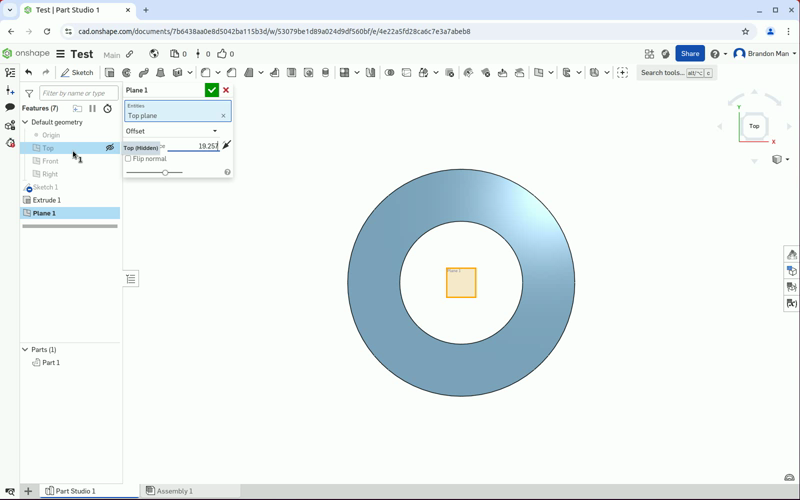
key(enter, 2)
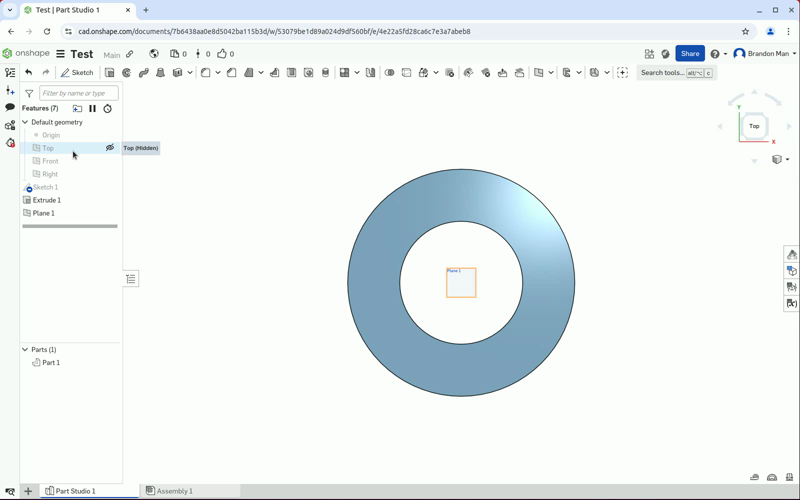
key(shift+s)
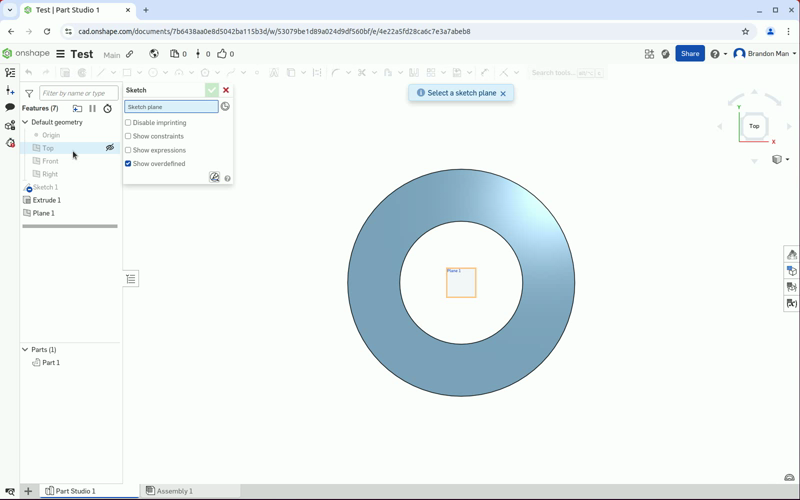
mouse_move(73, 215)
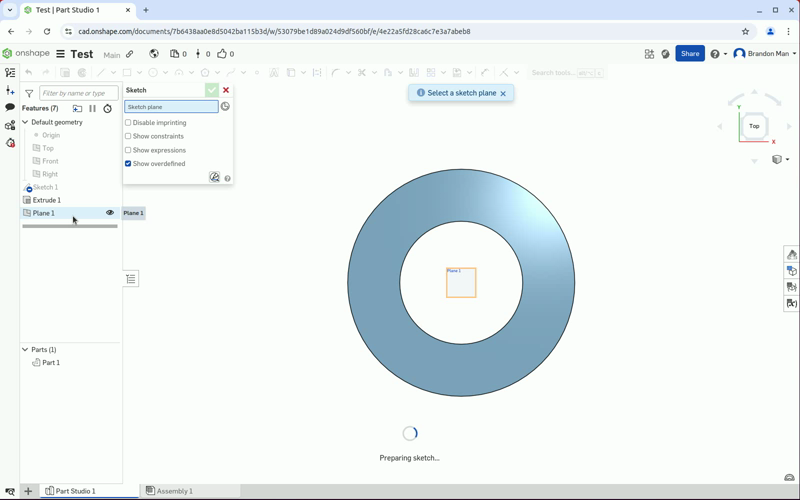
click(73, 215)
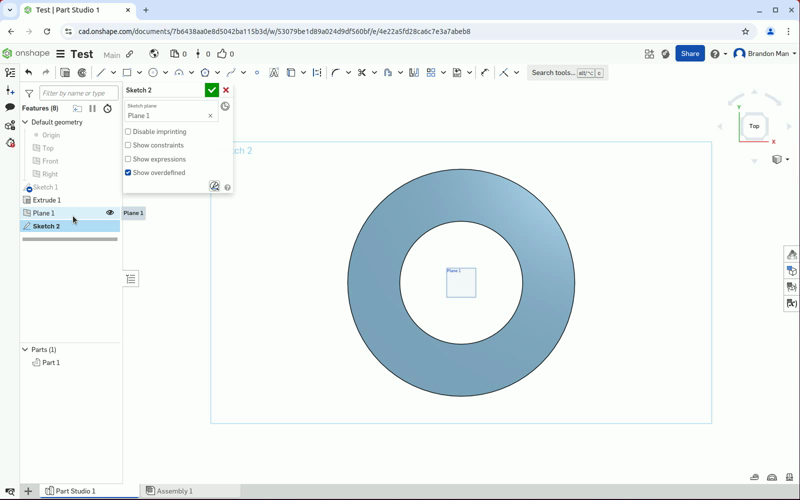
mouse_move(73, 352)
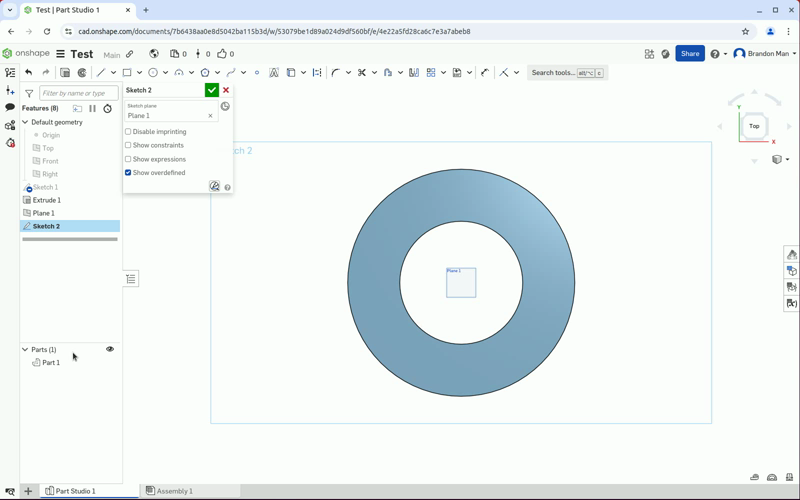
key(y)
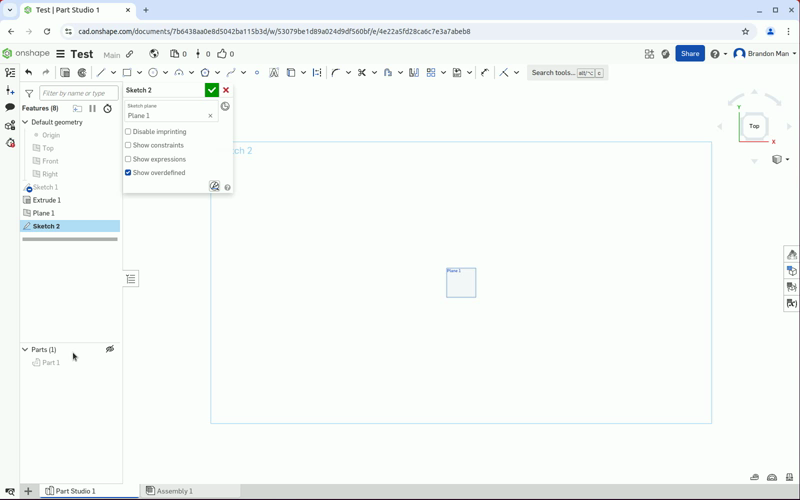
key(c)
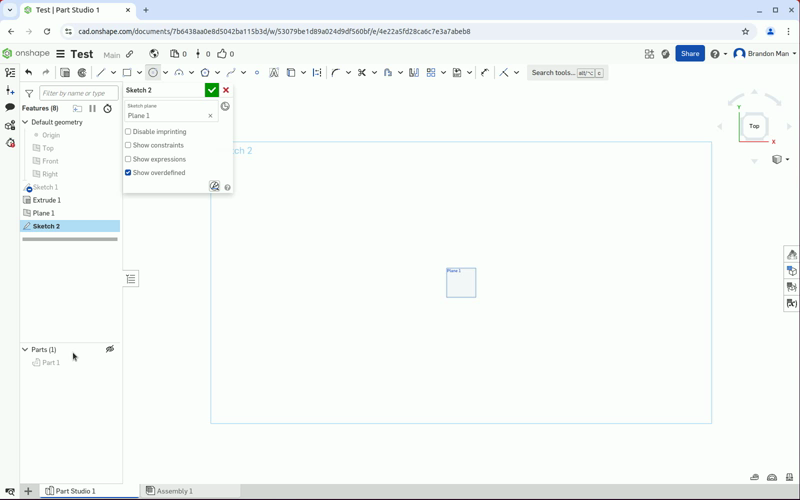
key_down(shift)
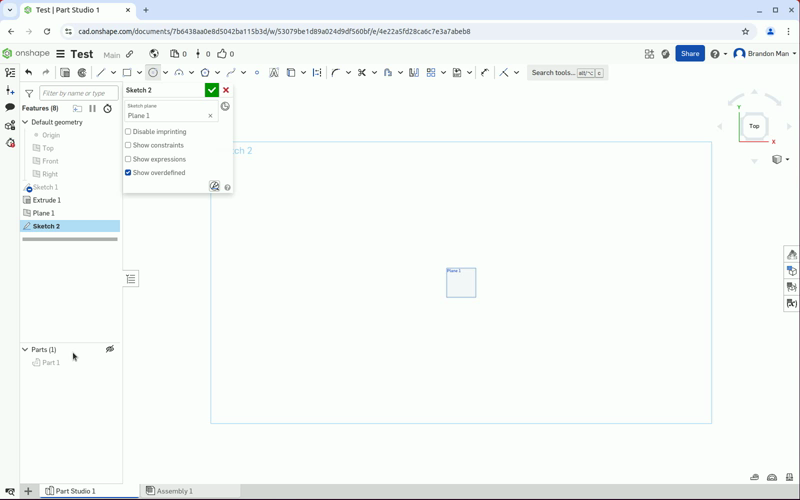
mouse_move(460, 282)
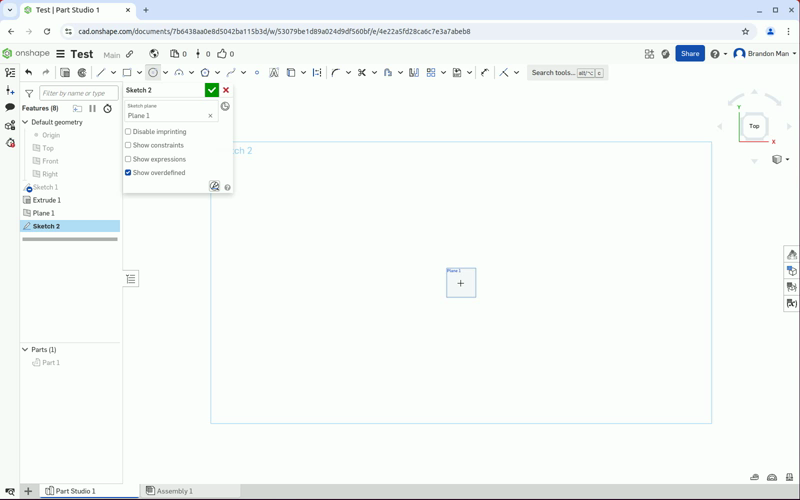
click(460, 282)
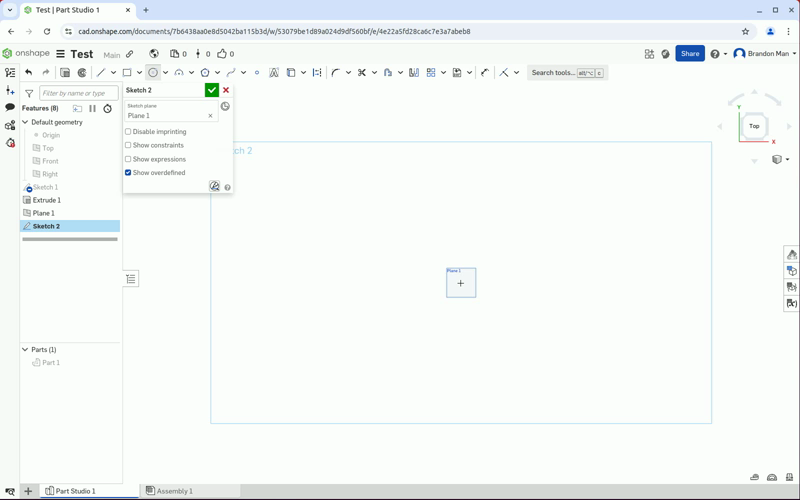
key_up(shift)
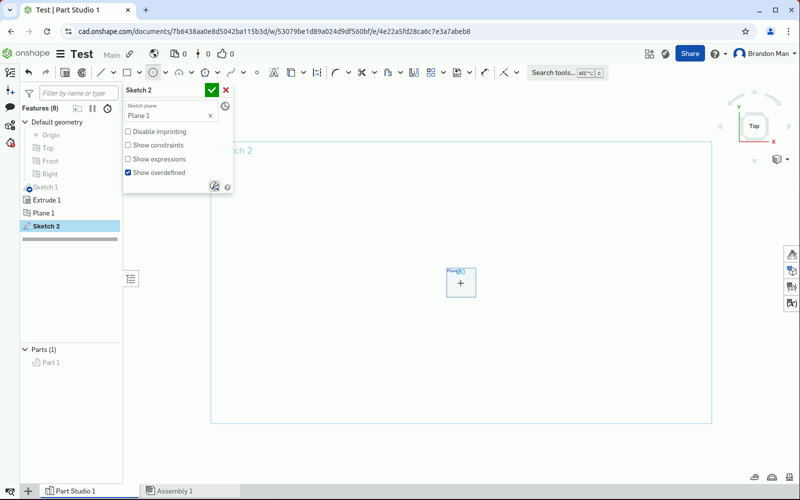
mouse_move(528, 282)
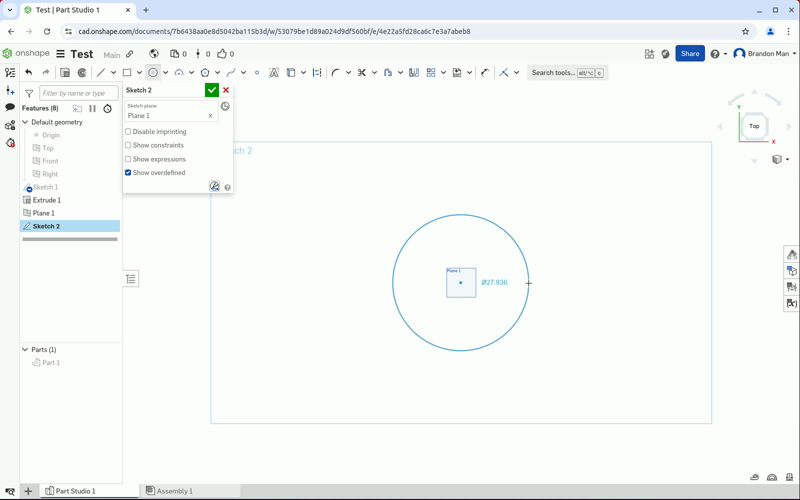
click(528, 282)
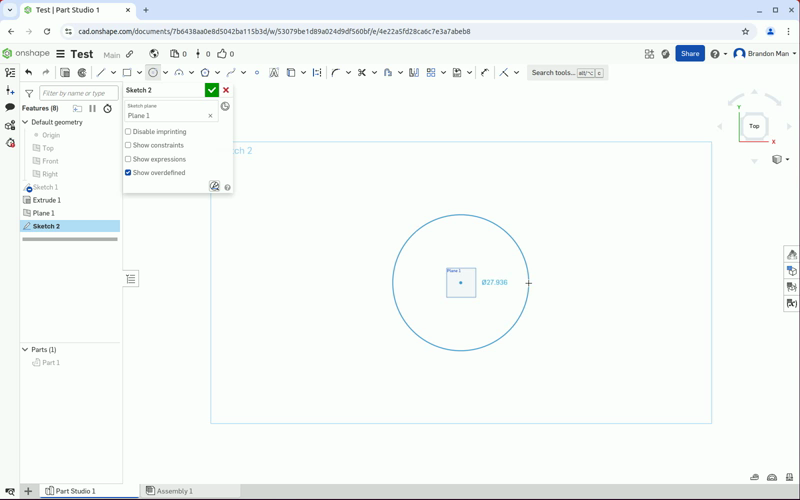
key(esc)
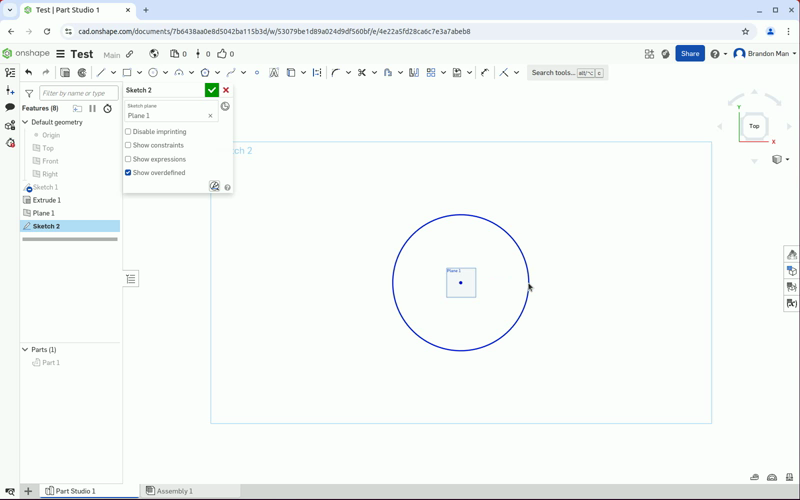
key(c)
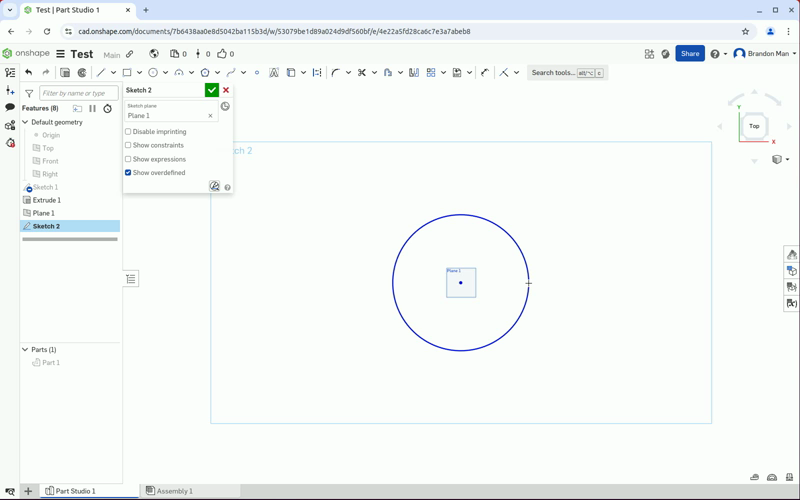
key_down(shift)
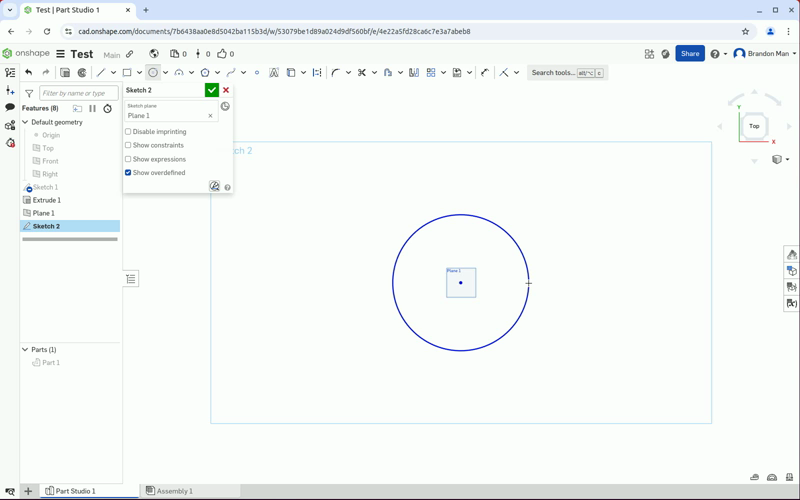
mouse_move(460, 282)
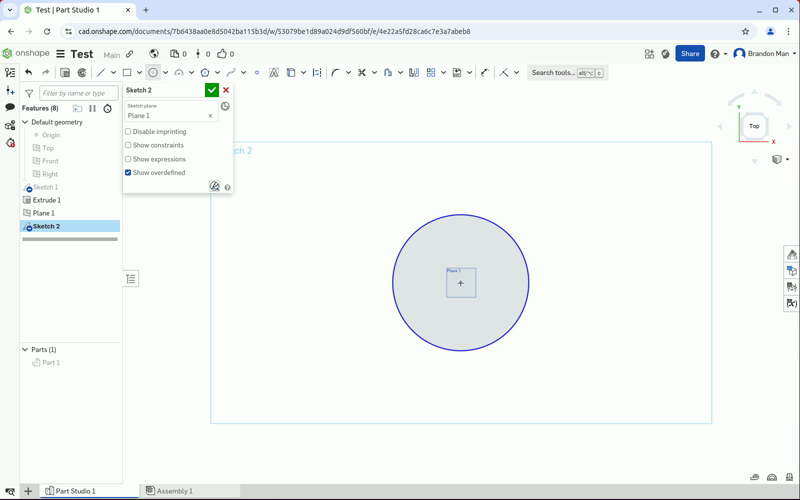
click(460, 282)
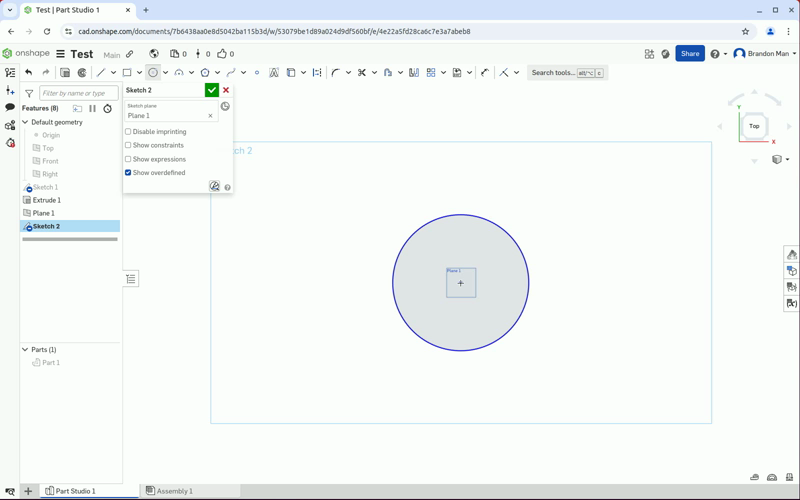
key_up(shift)
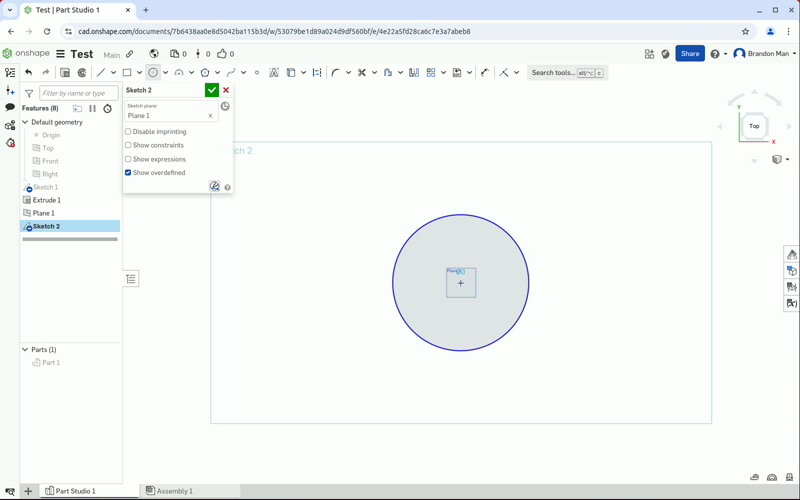
mouse_move(521, 282)
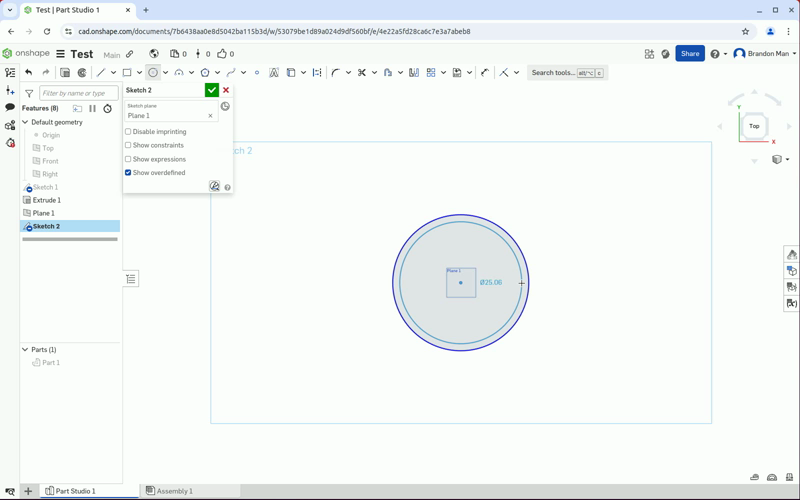
click(521, 282)
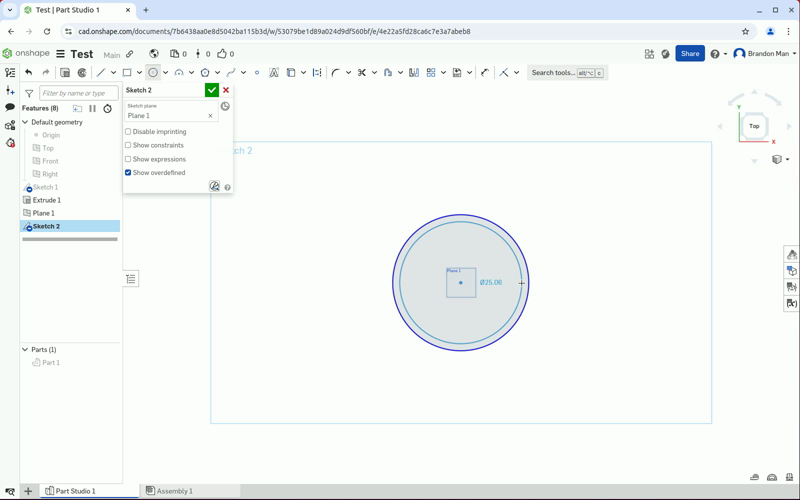
key(esc)
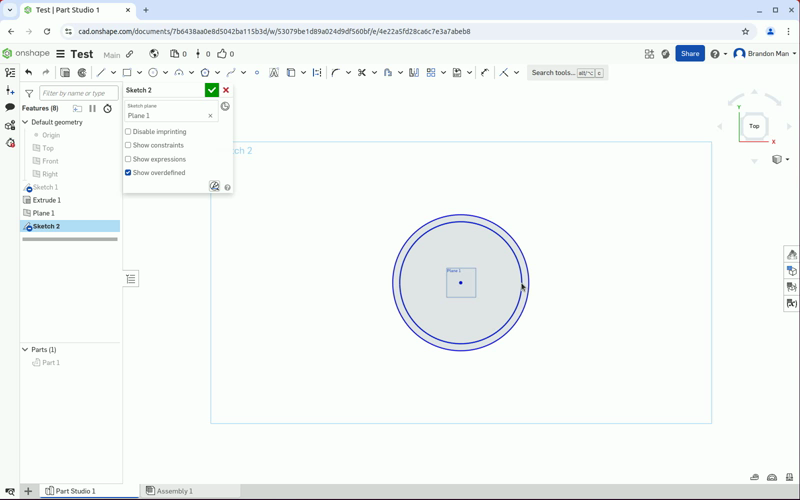
mouse_move(398, 292)
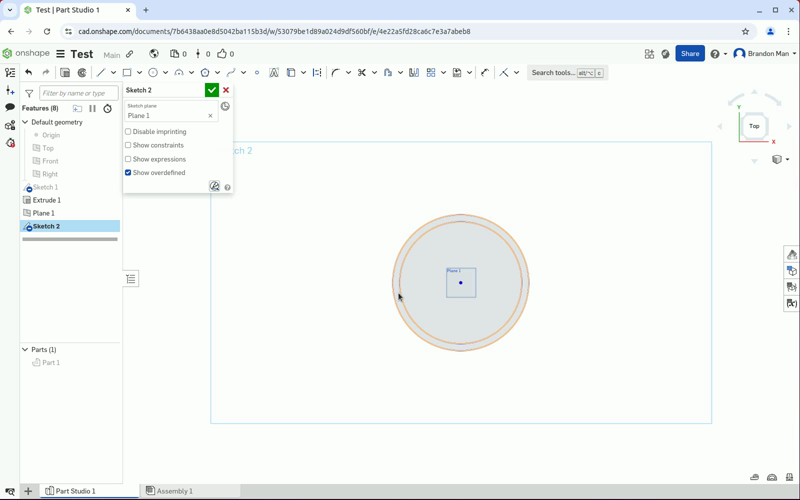
click(398, 292)
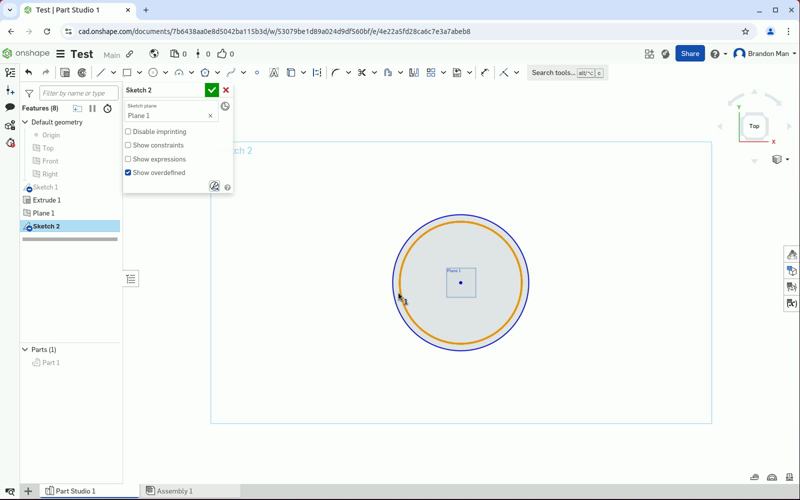
mouse_move(73, 352)
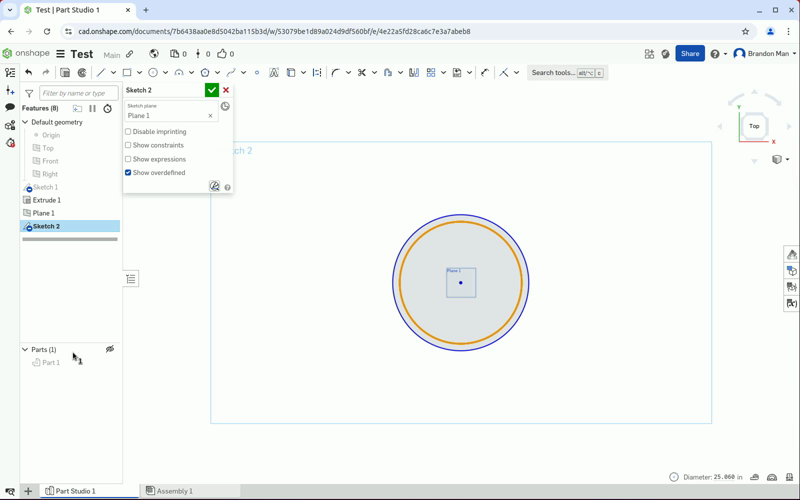
key(shift+y)
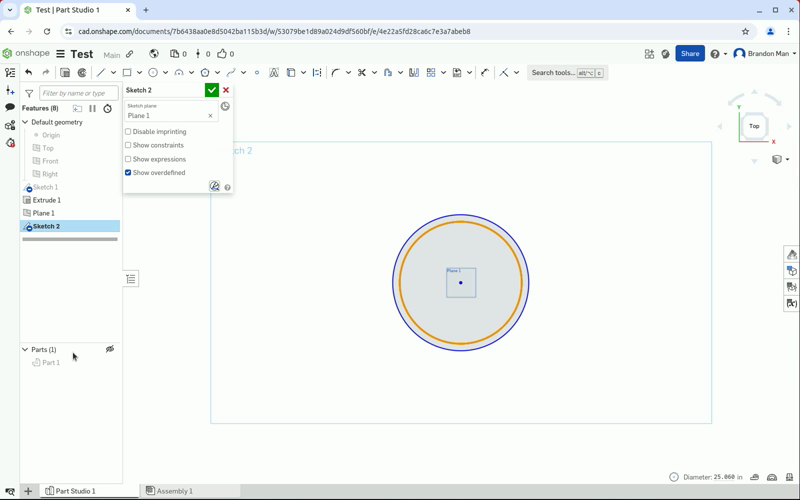
key(shift+e)
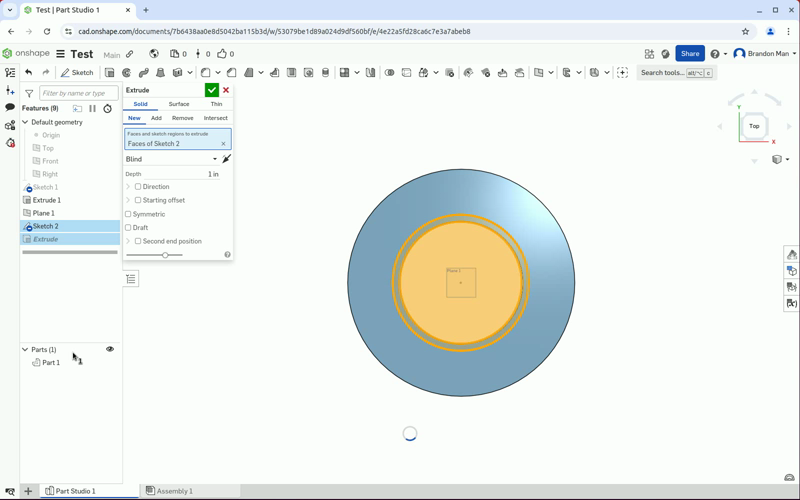
mouse_move(143, 106)
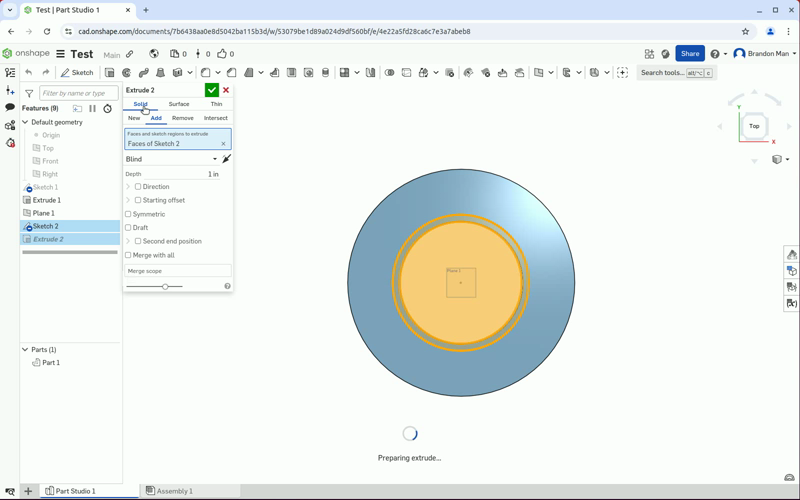
click(143, 106)
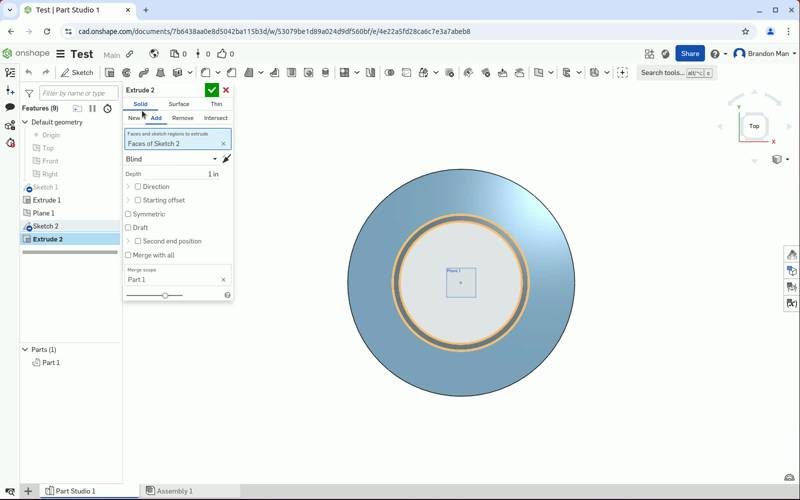
mouse_move(137, 120)
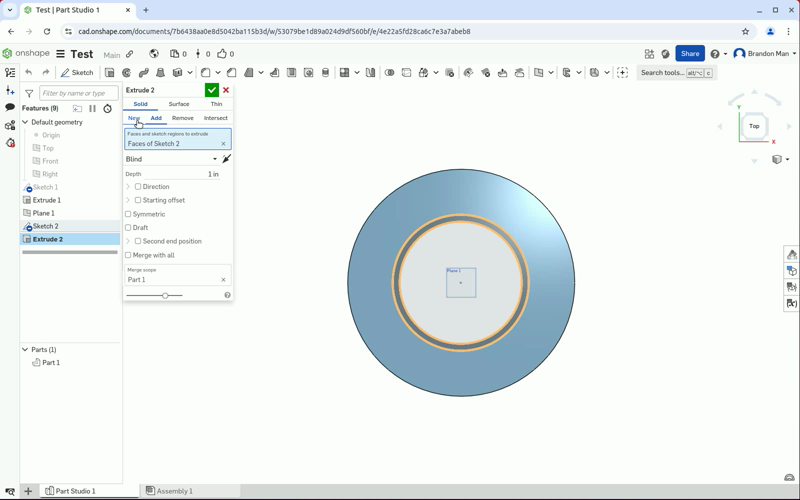
click(137, 120)
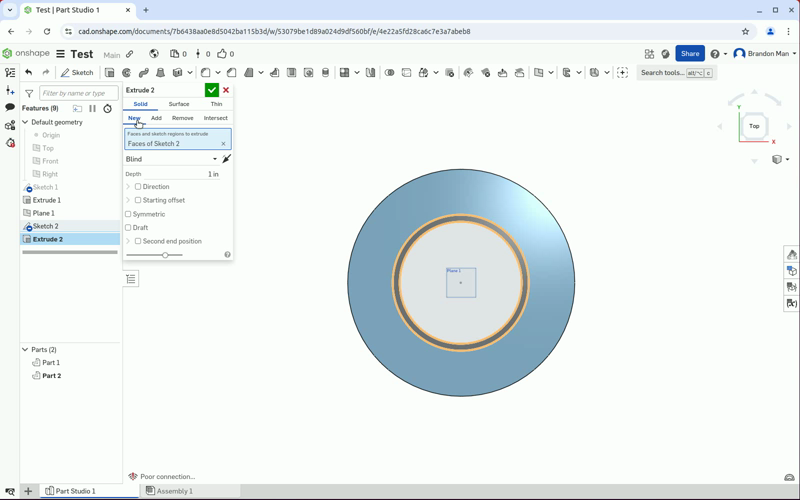
key(tab, 4)
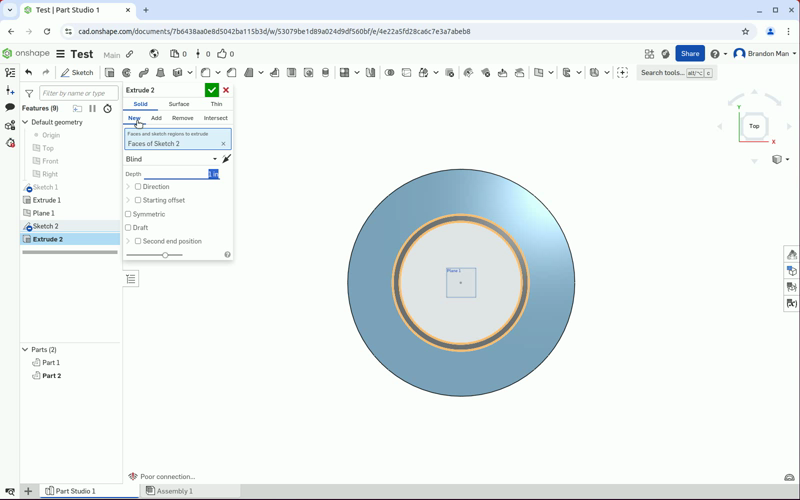
text(3.851)
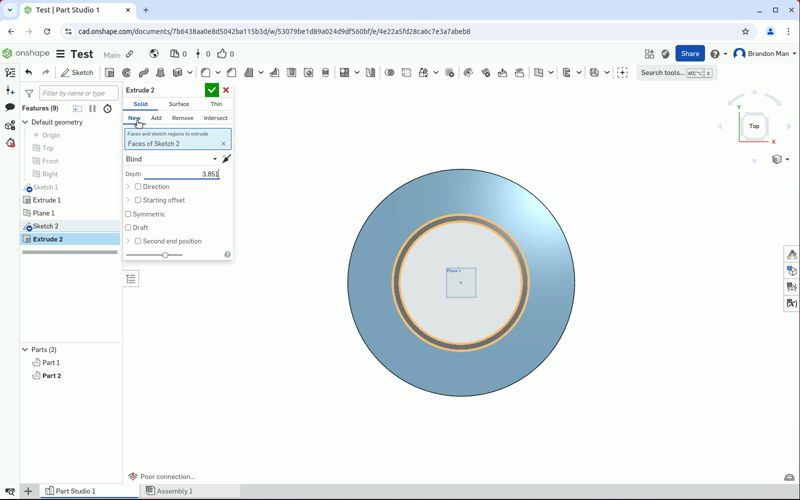
key(enter)
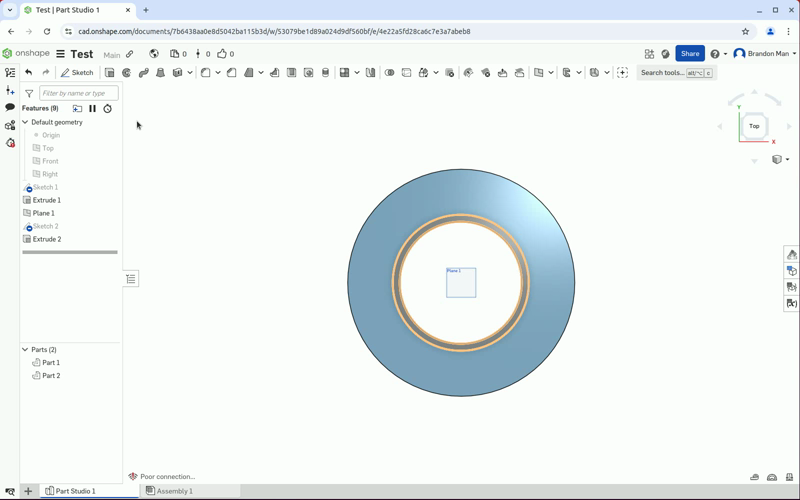
key(shift+h)
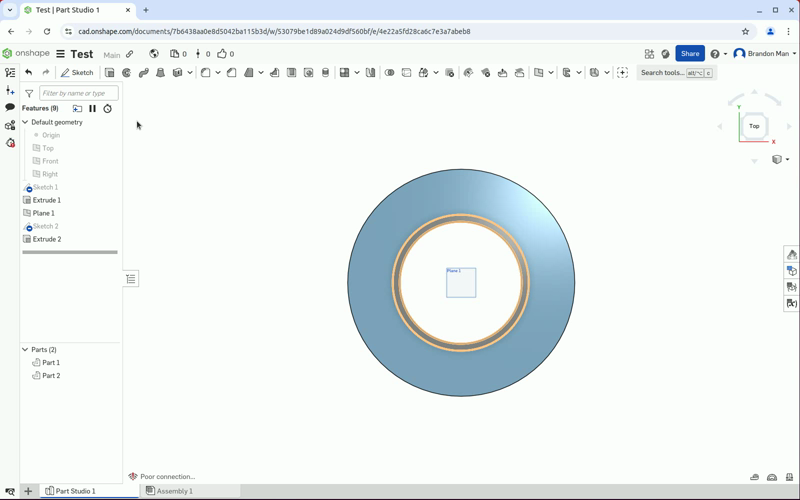
key(shift+h)
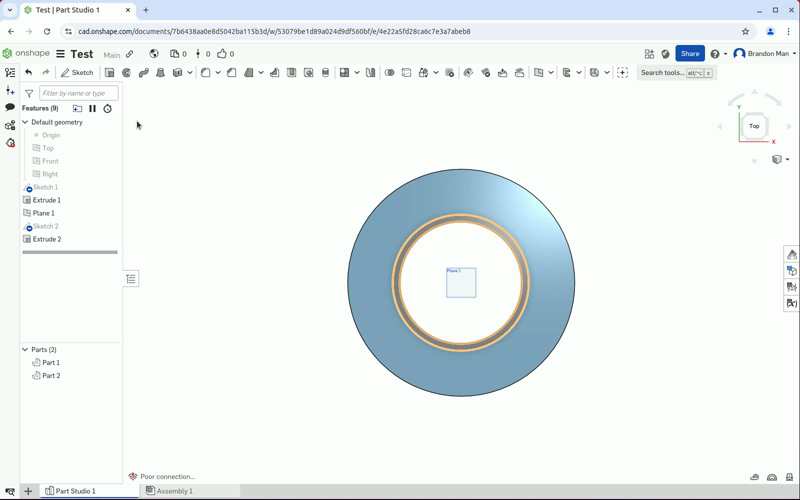
key(shift+7)
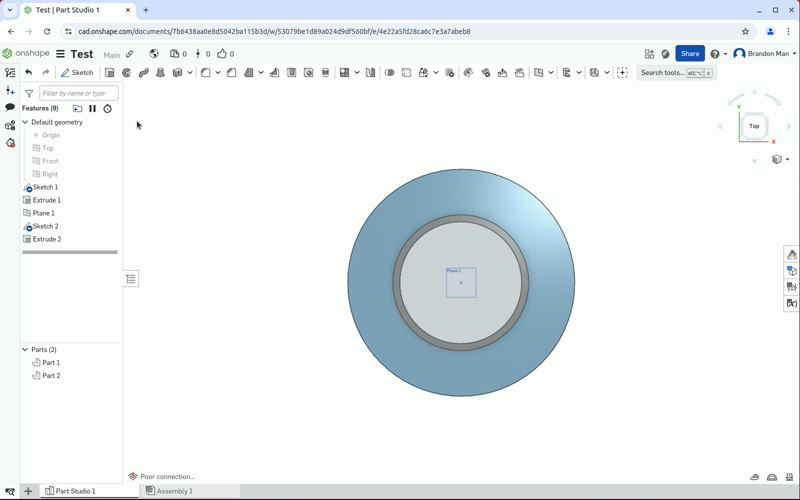
key(up, 3)
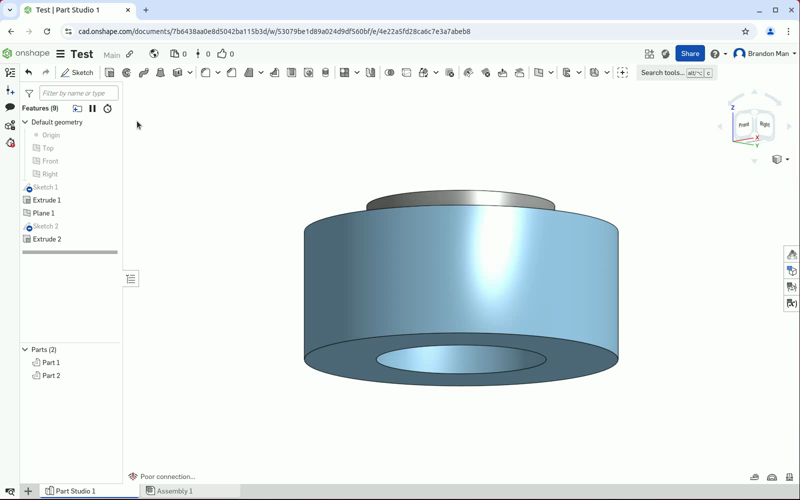
key(left, 3)
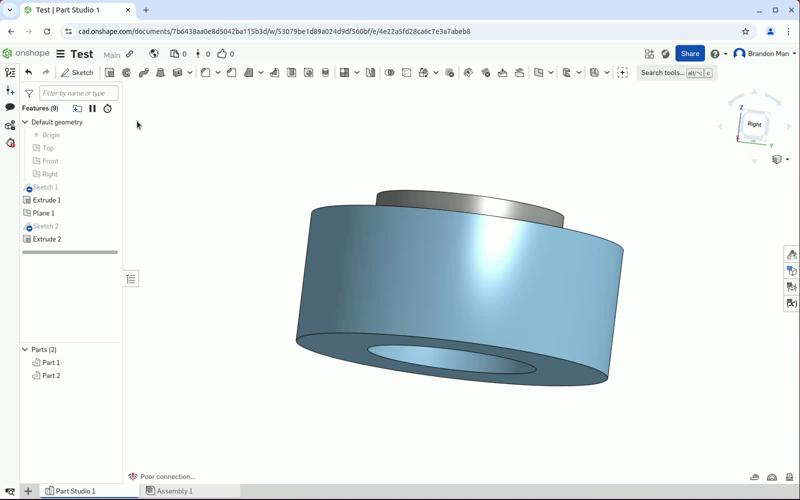
key(right, 3)
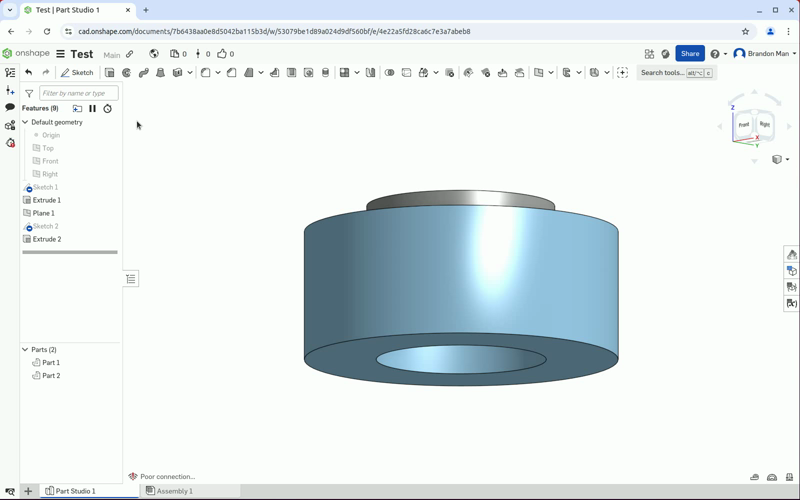
key(down, 3)
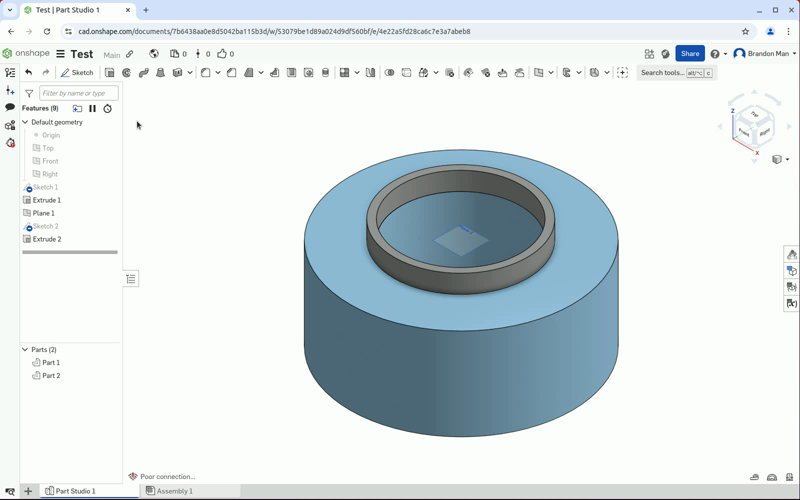
mouse_move(73, 189)
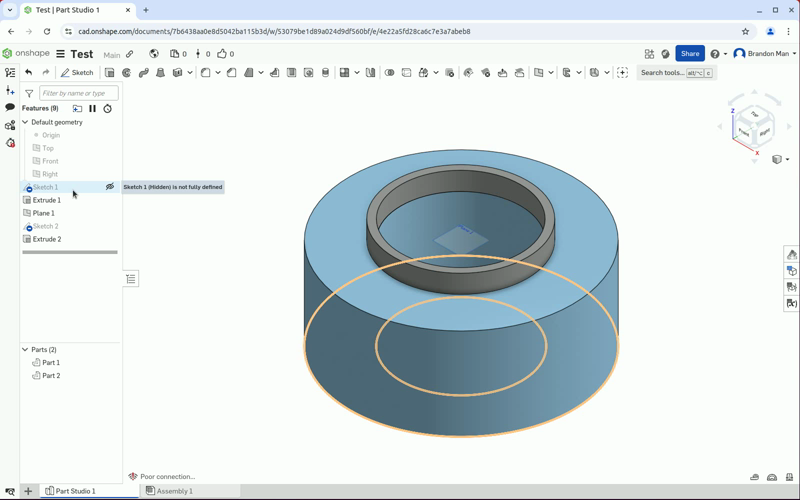
click(73, 189)